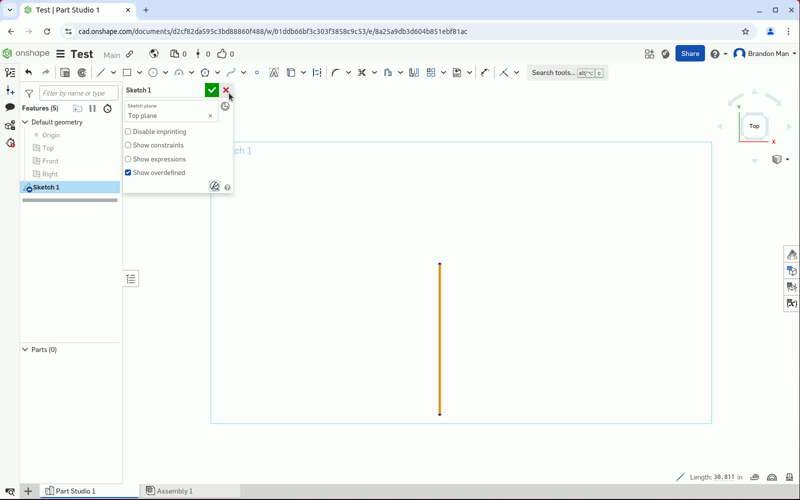
key(shift+h)
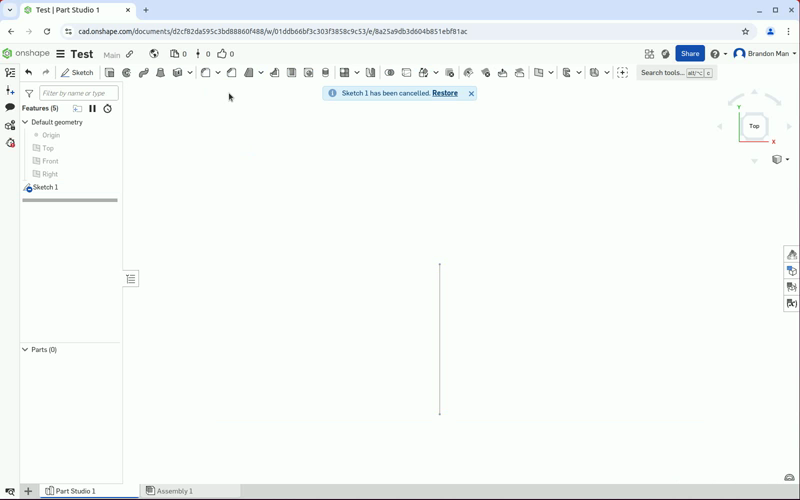
key(shift+s)
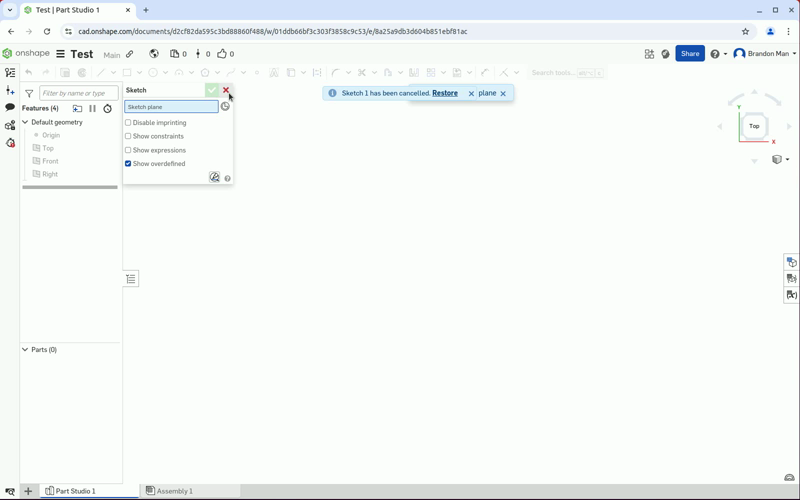
mouse_move(73, 150)
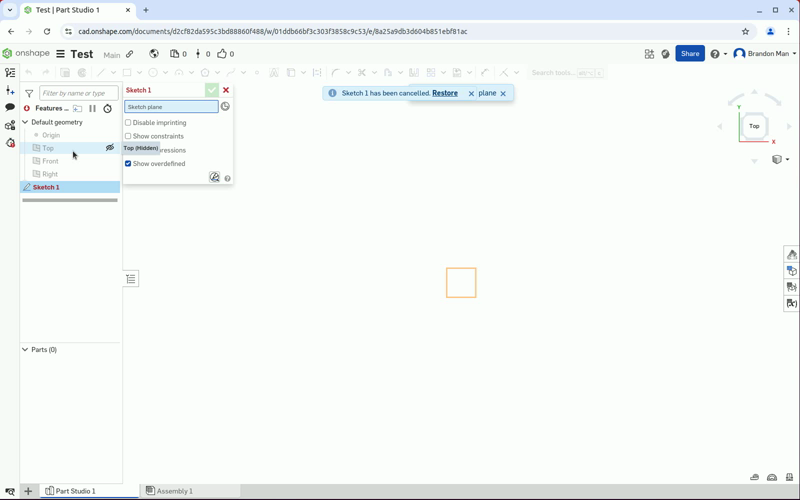
click(73, 150)
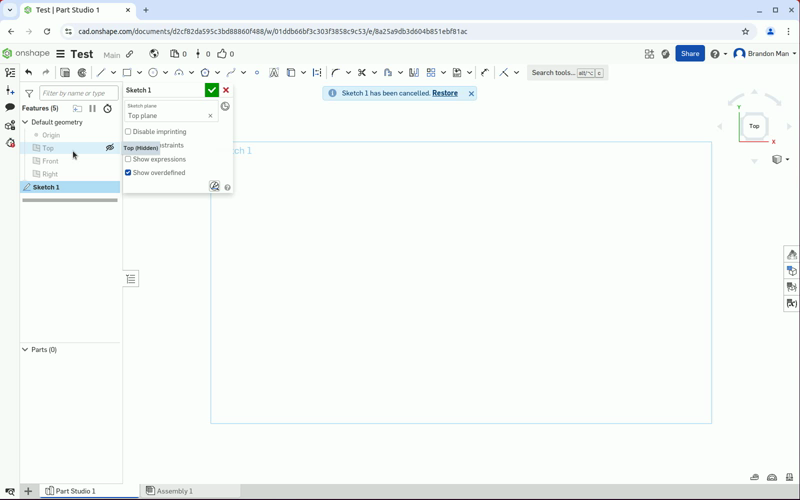
mouse_move(73, 352)
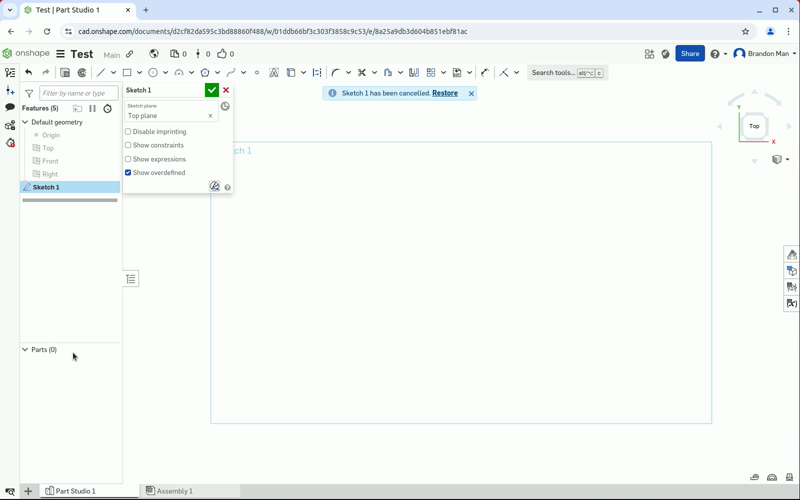
key(y)
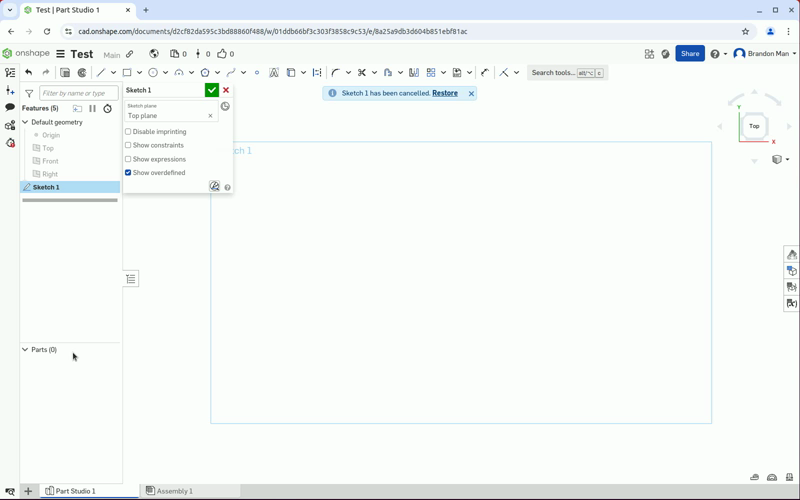
key(l)
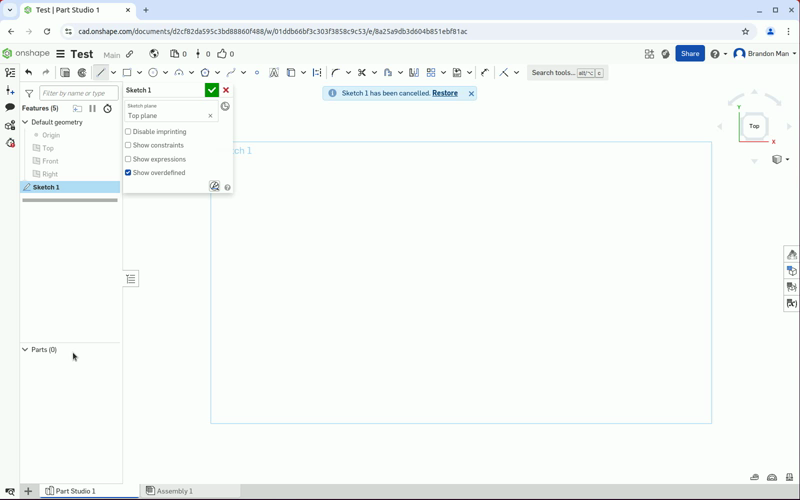
key_down(shift)
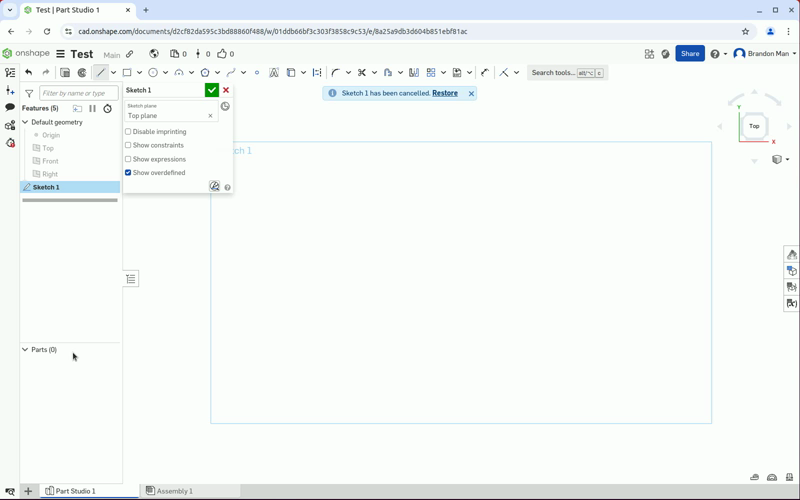
mouse_move(393, 327)
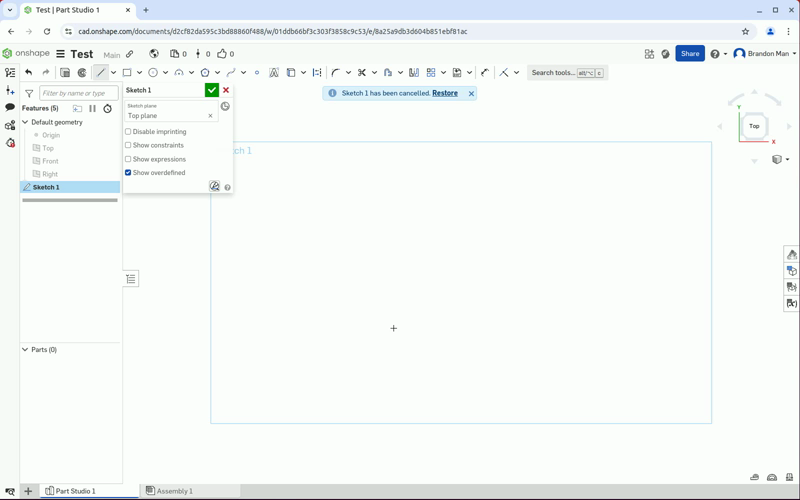
click(393, 327)
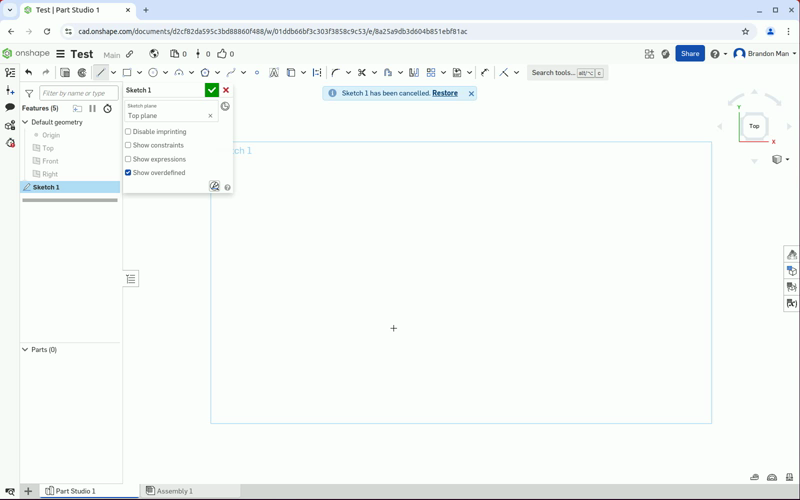
key_up(shift)
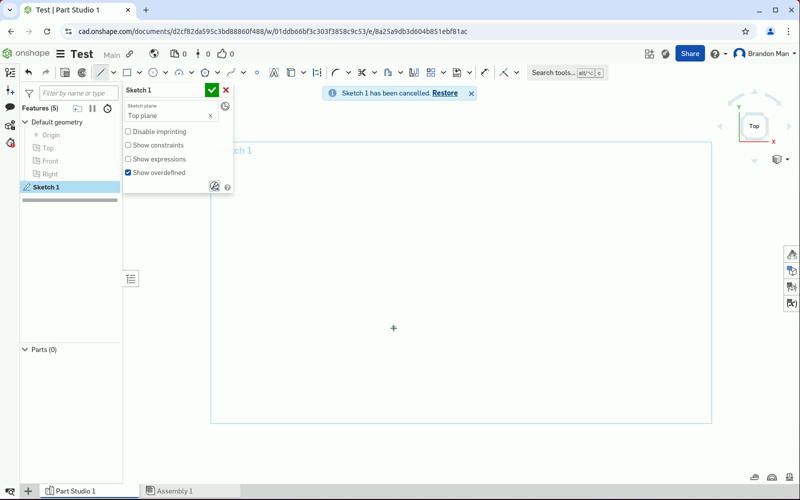
key_down(shift)
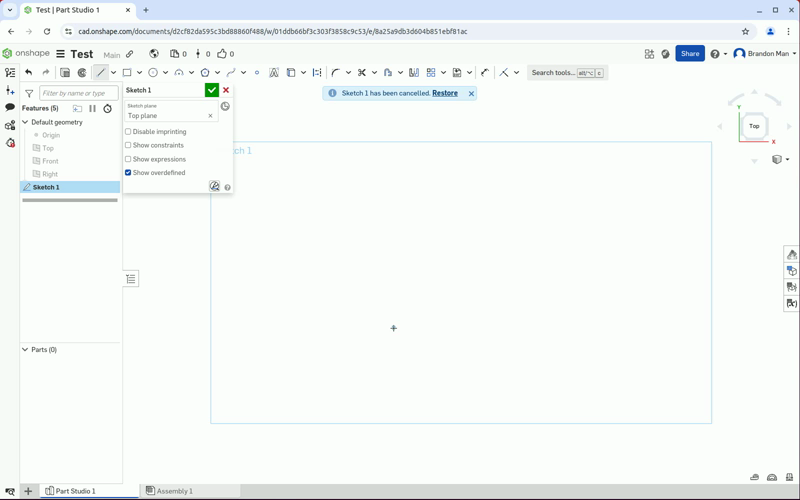
mouse_move(423, 327)
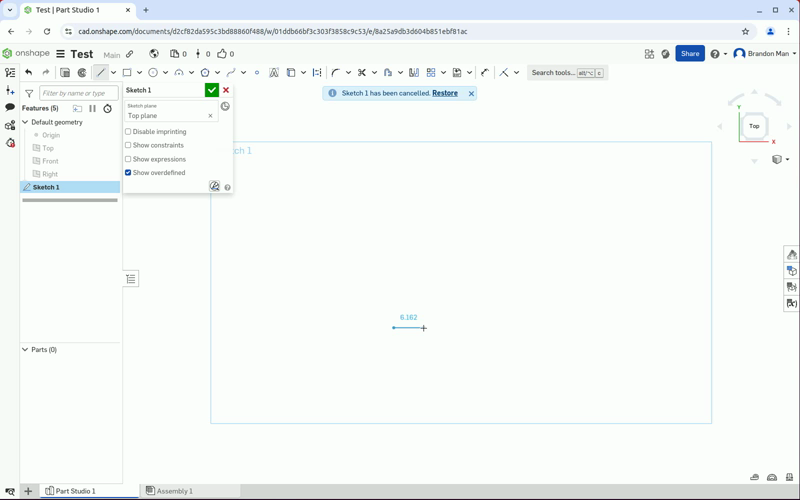
mouse_move(450, 327)
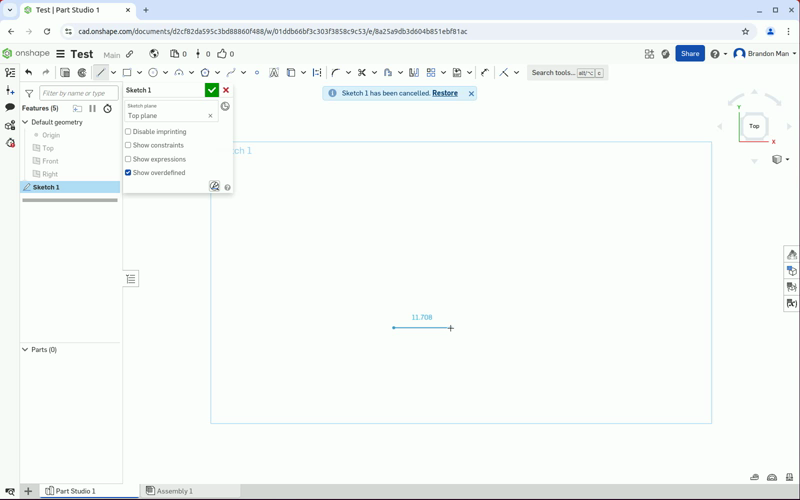
click(450, 327)
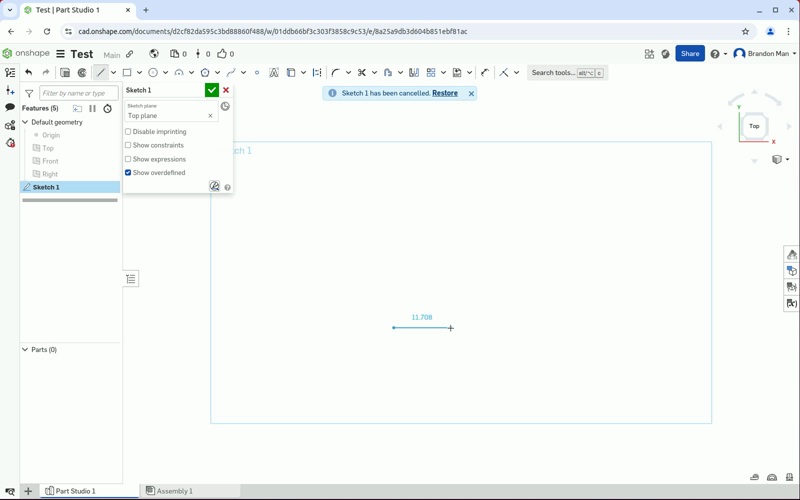
key_up(shift)
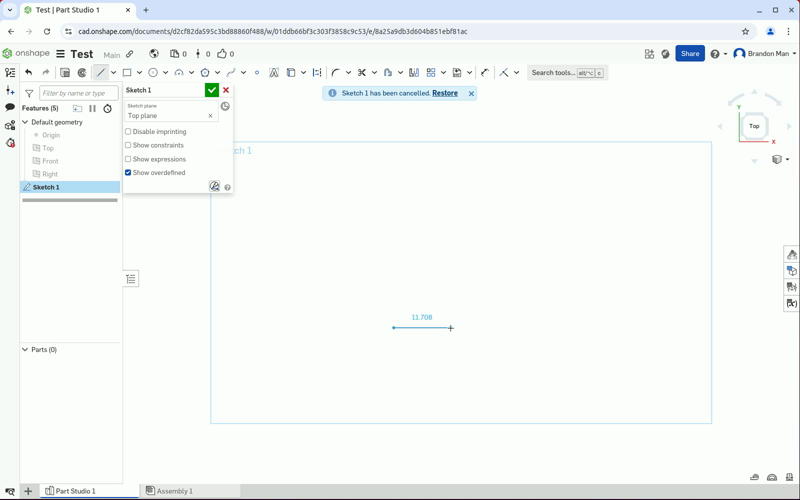
key_down(shift)
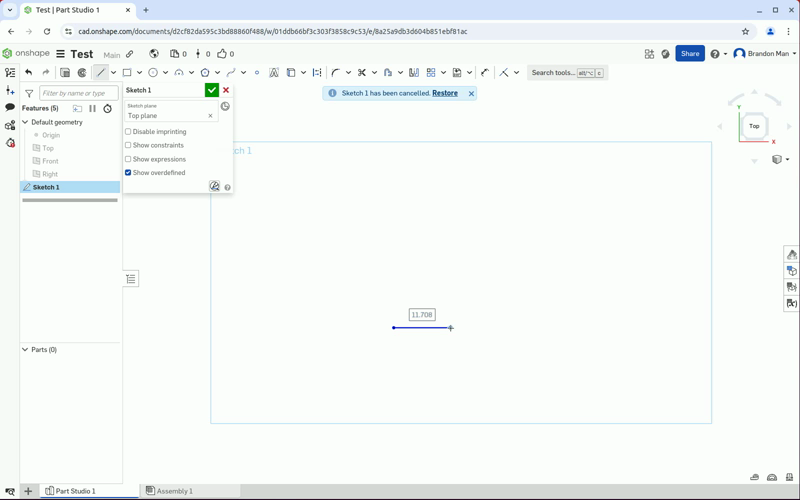
mouse_move(480, 327)
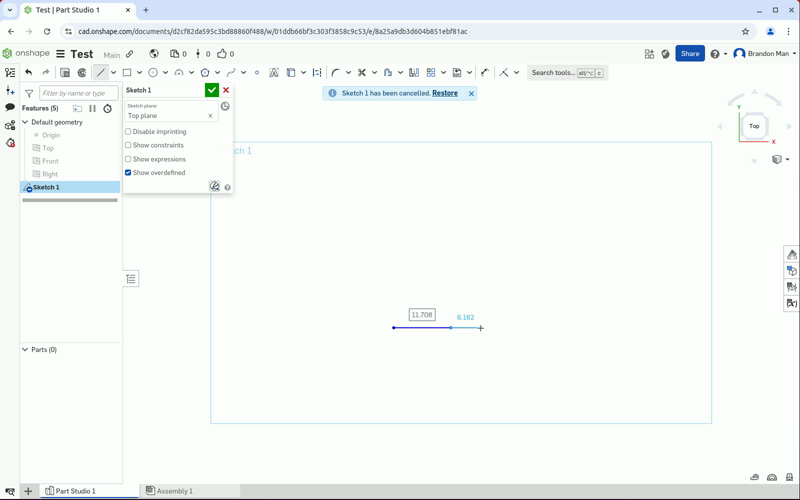
mouse_move(506, 327)
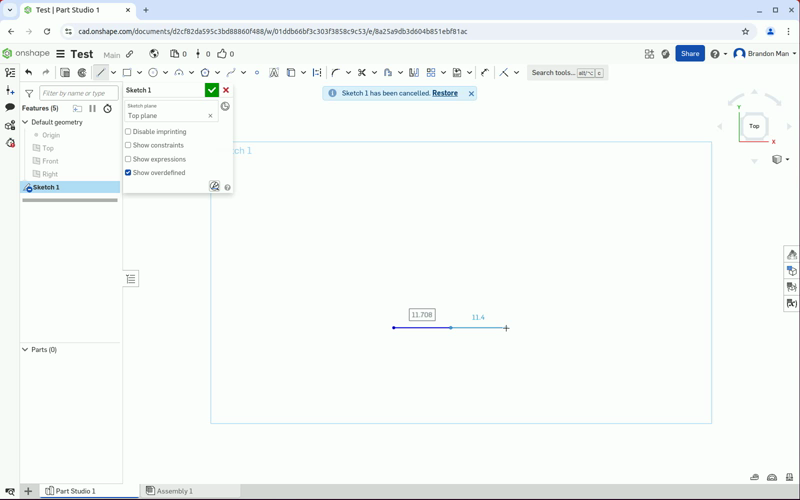
click(506, 327)
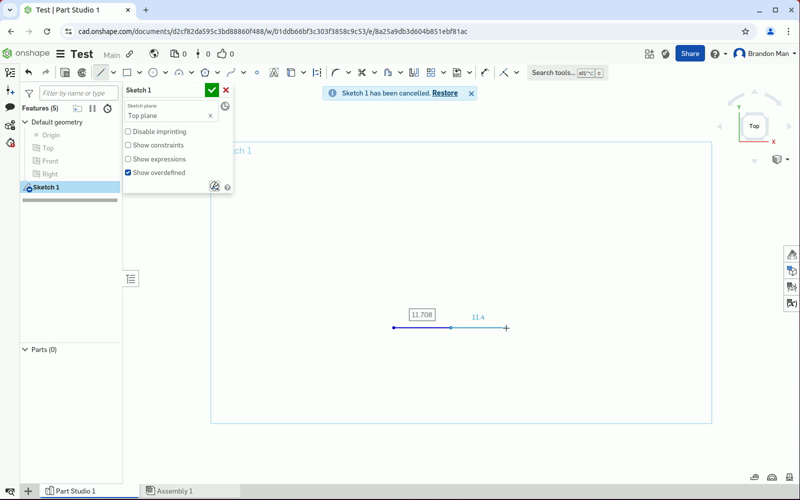
key_up(shift)
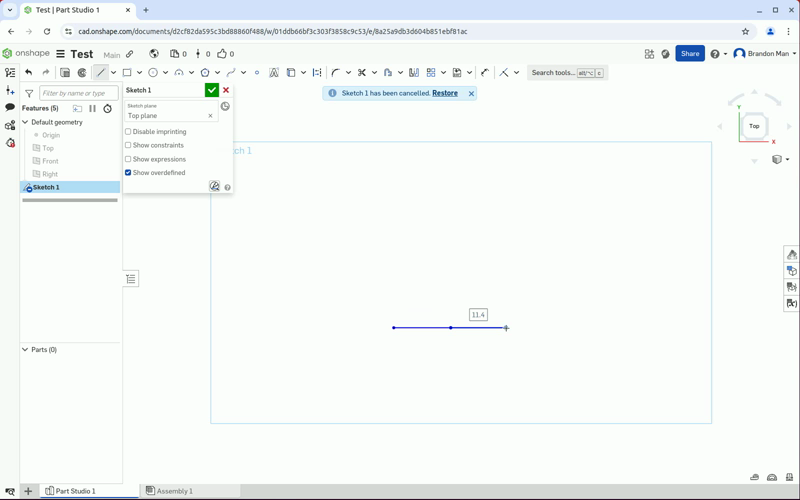
key_down(shift)
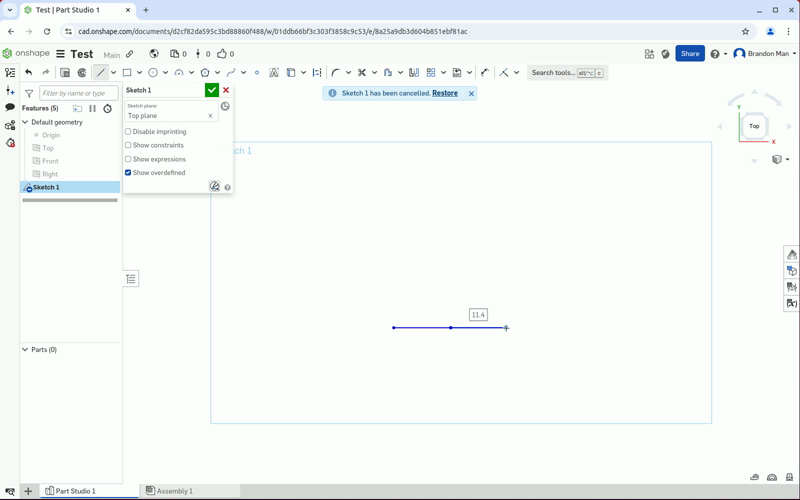
mouse_move(506, 215)
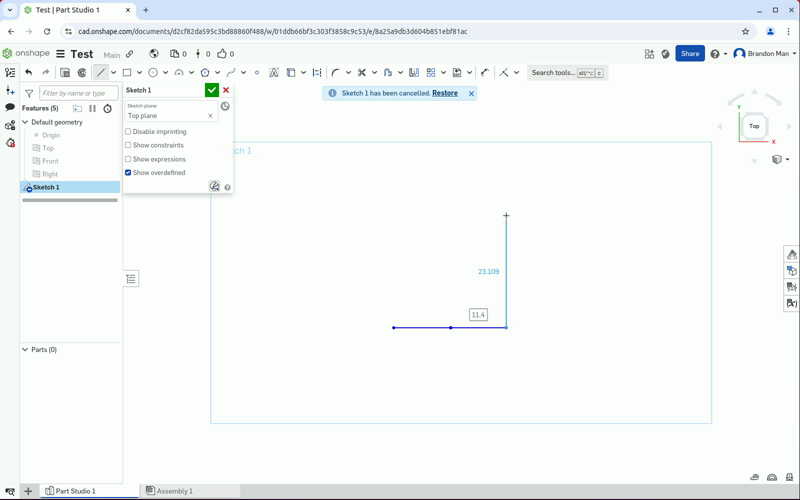
click(506, 215)
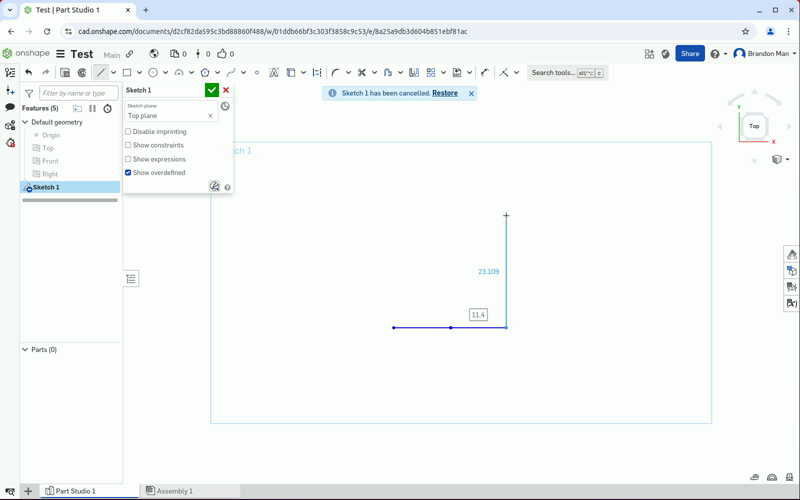
key_up(shift)
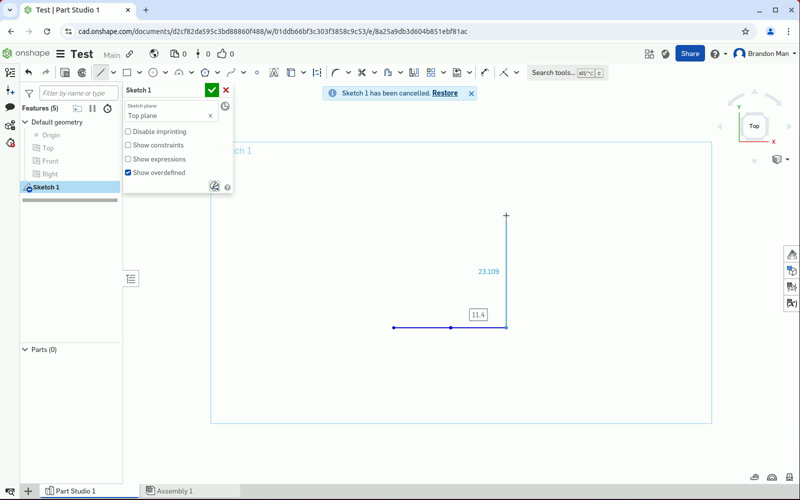
key_down(shift)
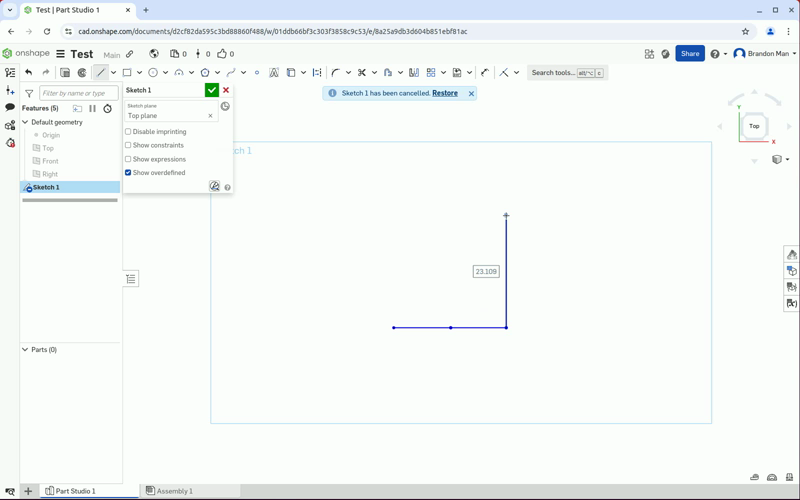
mouse_move(393, 215)
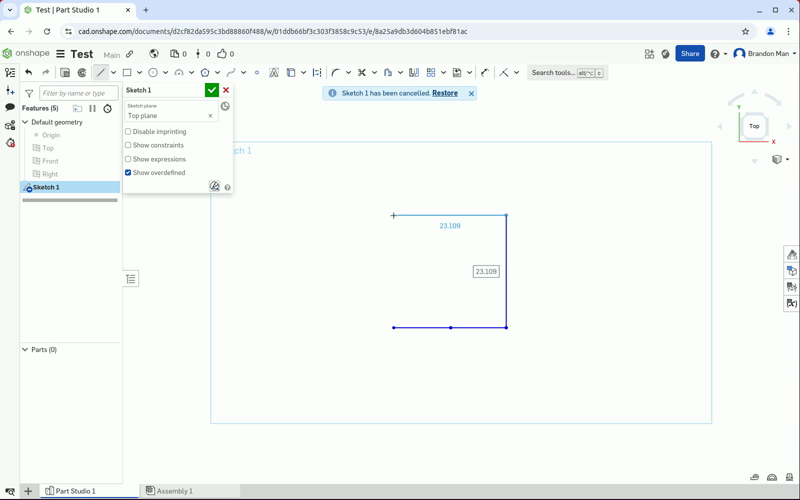
click(393, 215)
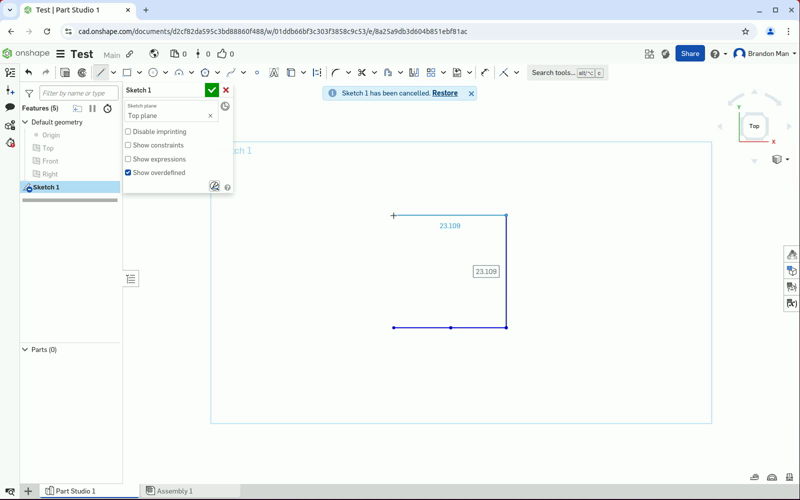
key_up(shift)
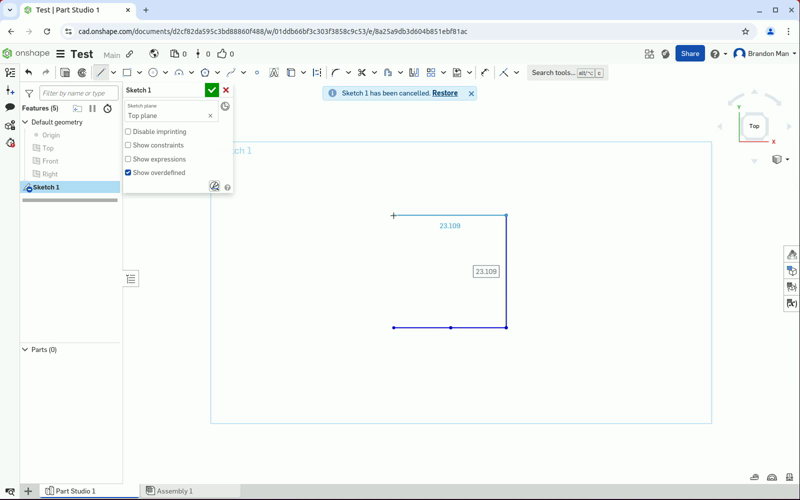
key_down(shift)
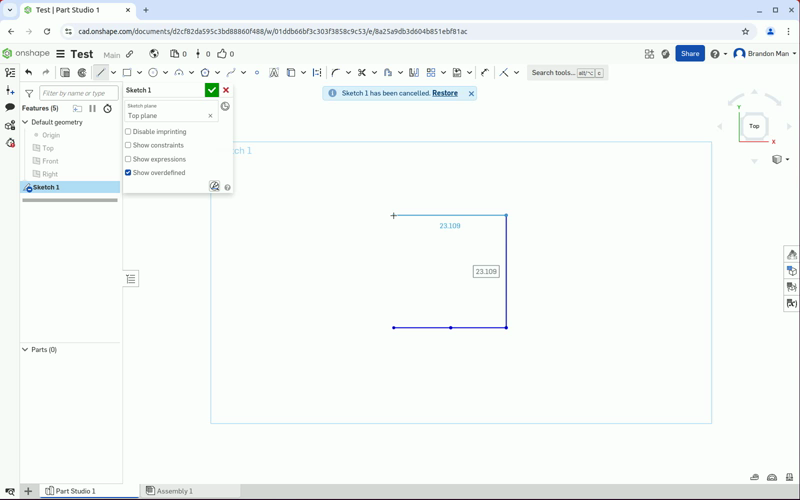
mouse_move(393, 327)
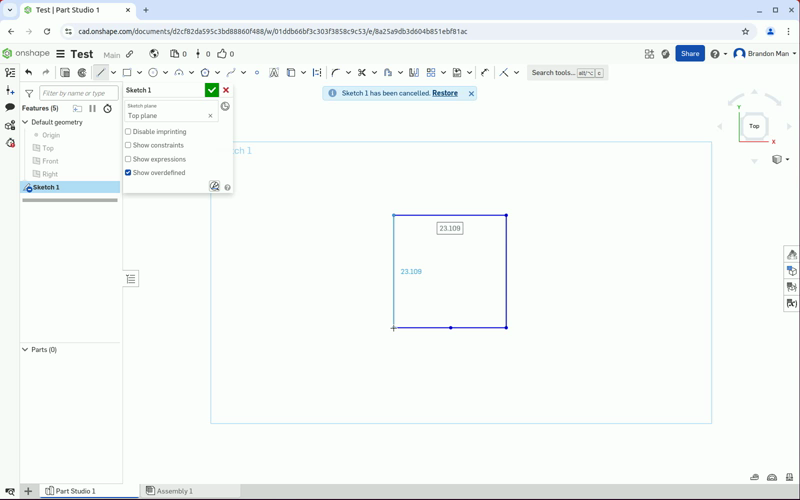
key_up(shift)
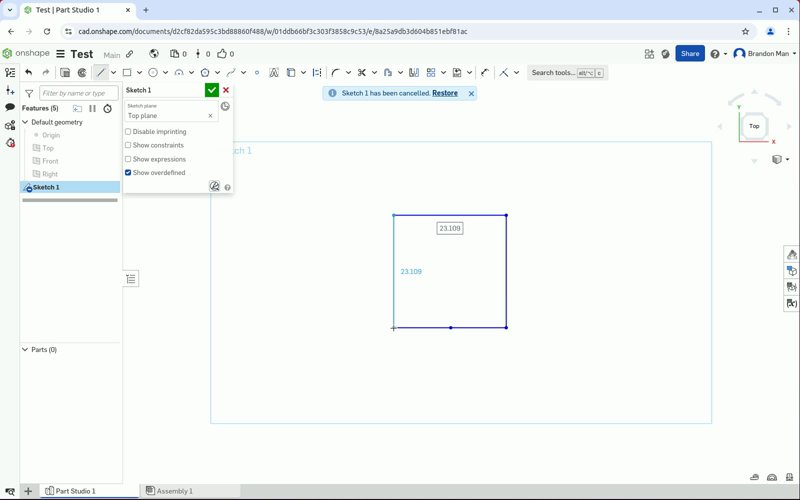
click(393, 327)
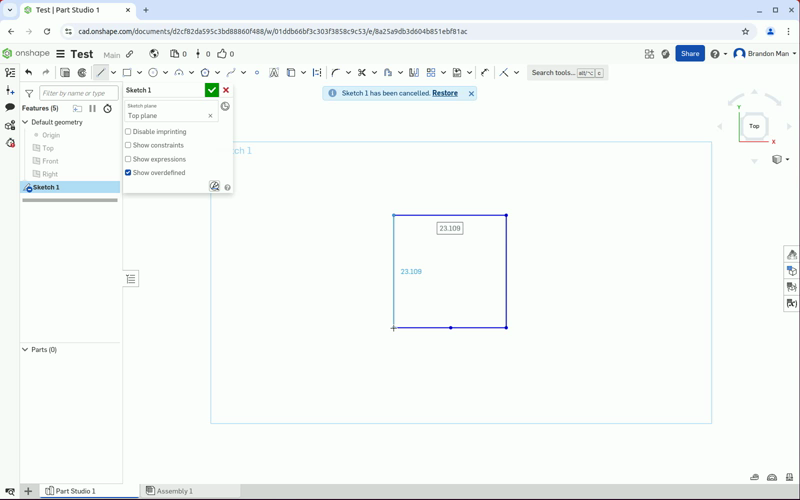
key(esc)
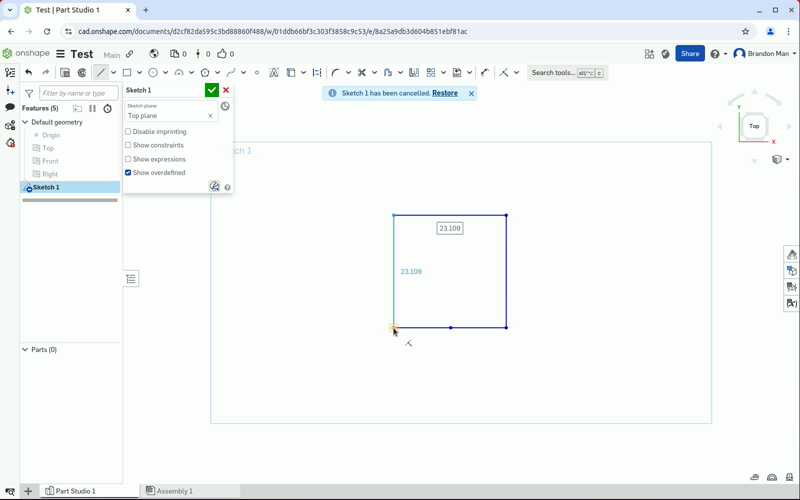
key(c)
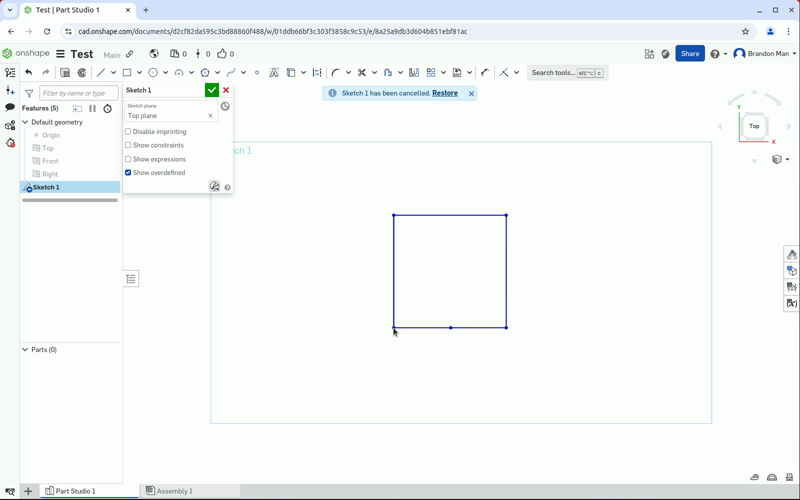
key_down(shift)
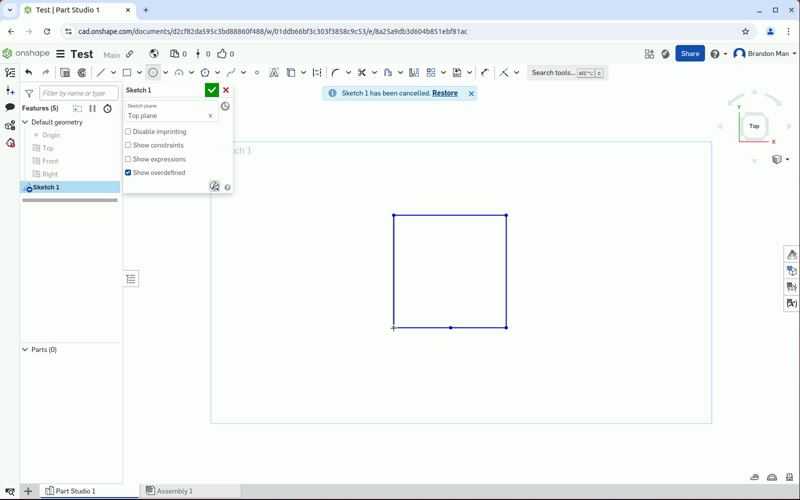
mouse_move(450, 270)
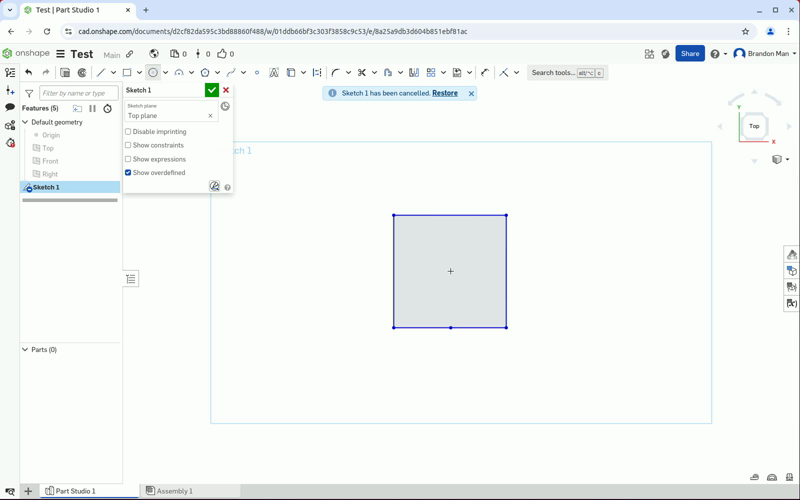
click(450, 270)
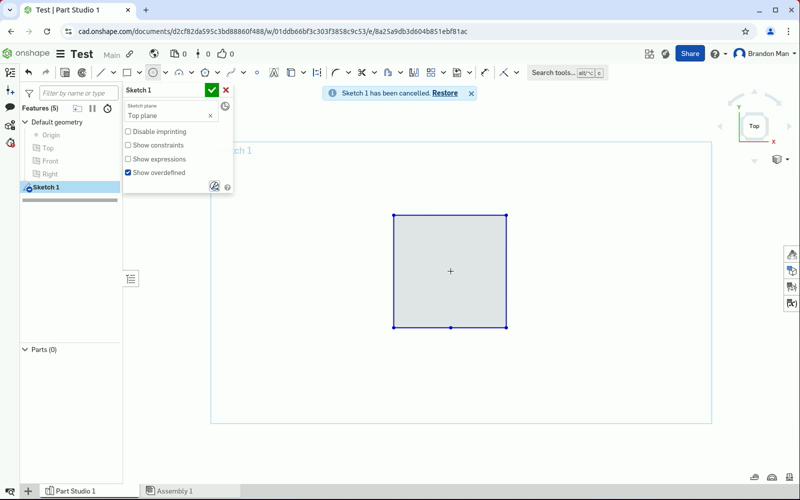
key_up(shift)
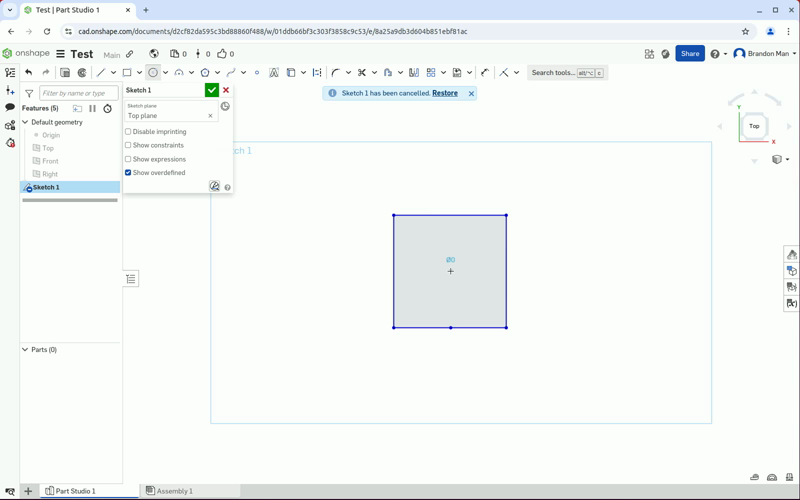
mouse_move(474, 270)
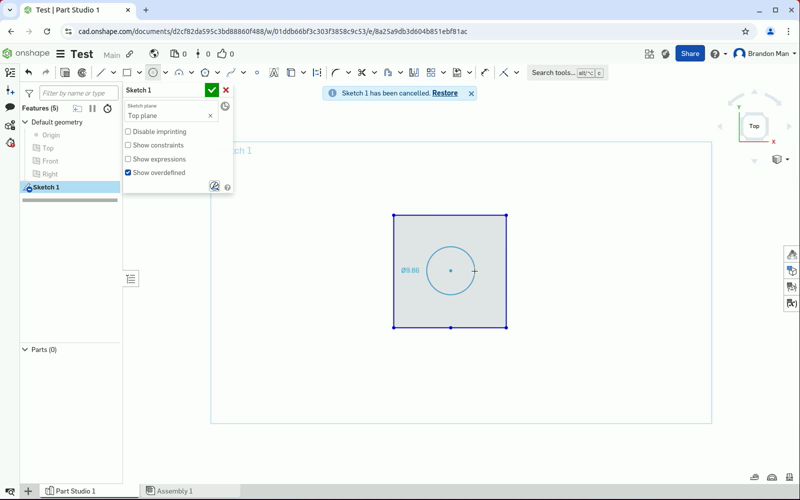
click(474, 270)
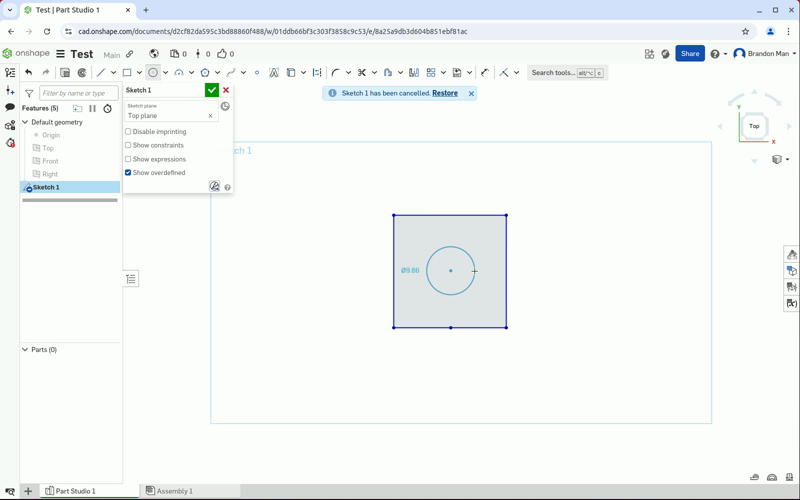
key(esc)
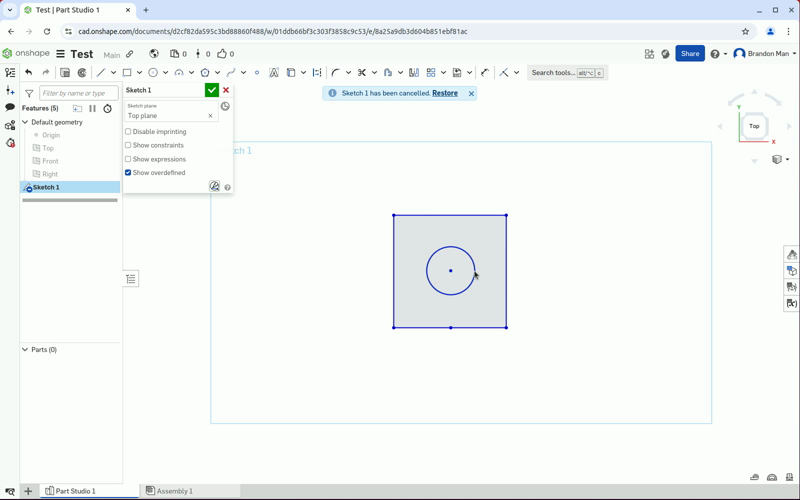
mouse_move(489, 242)
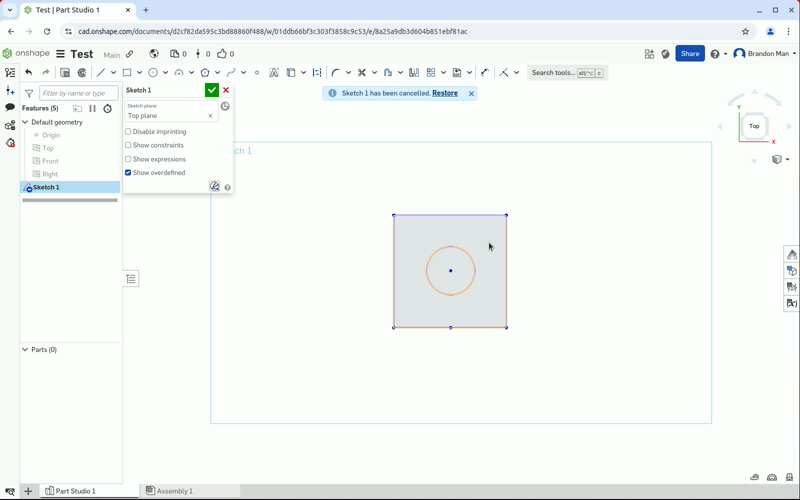
click(489, 242)
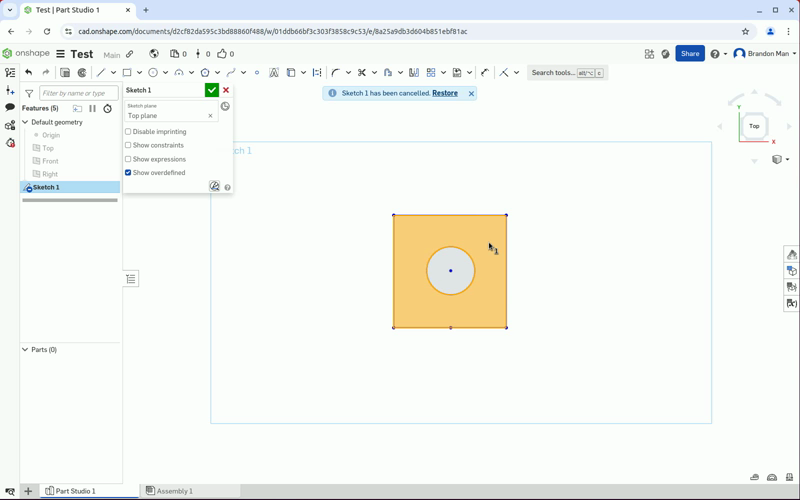
mouse_move(73, 352)
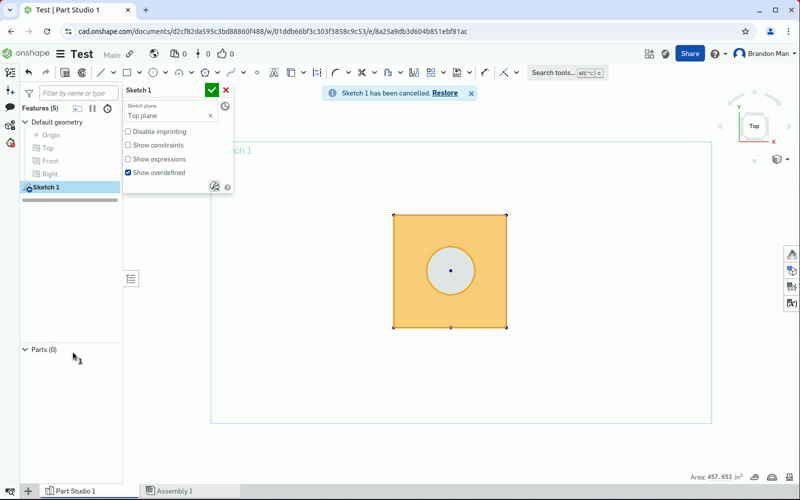
key(shift+y)
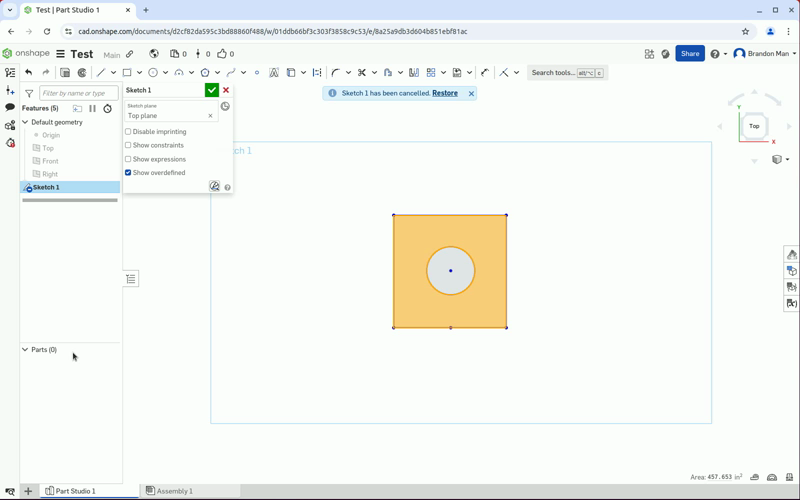
key(shift+e)
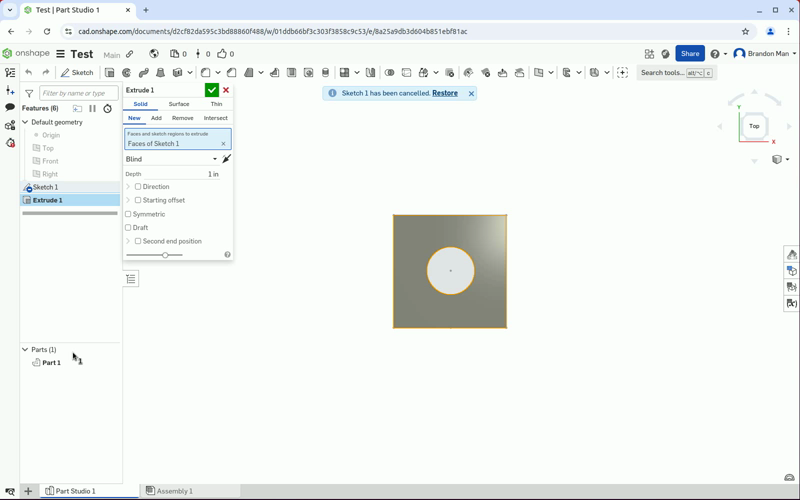
mouse_move(143, 106)
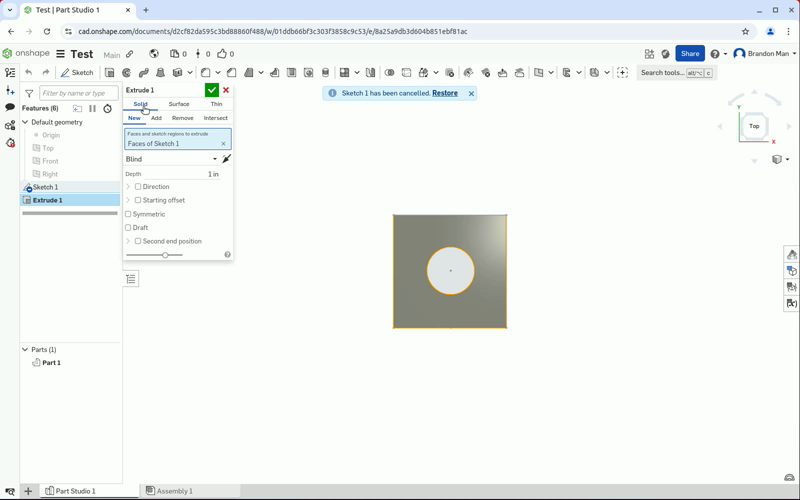
click(143, 106)
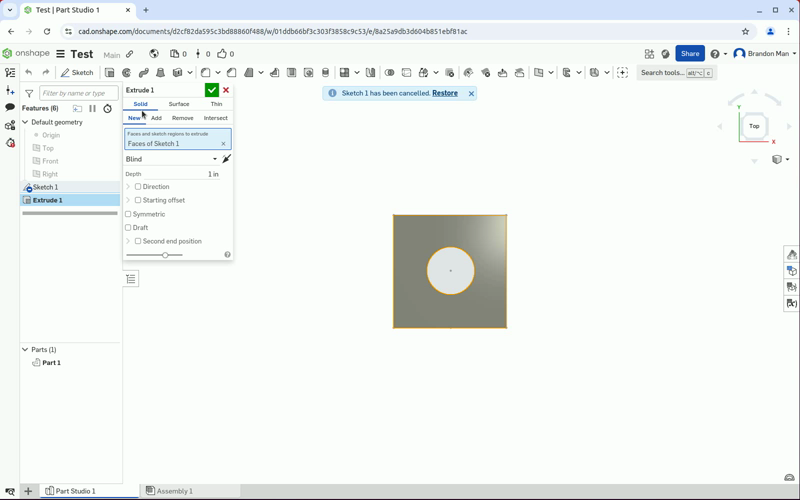
mouse_move(137, 120)
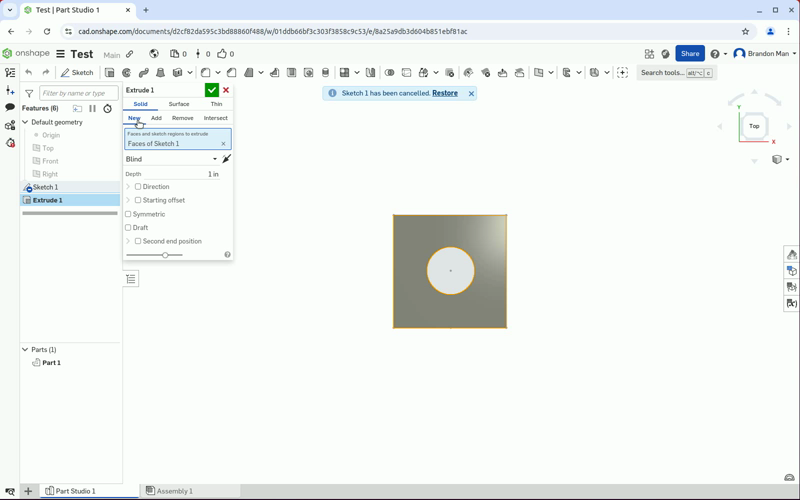
click(137, 120)
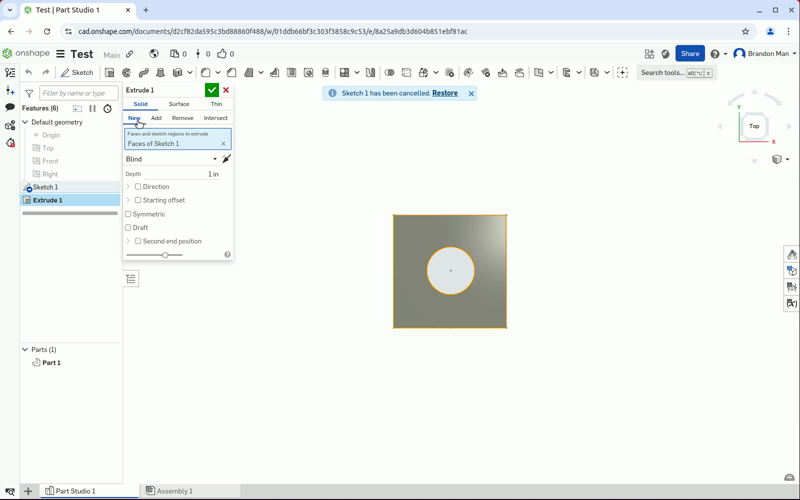
key(tab, 4)
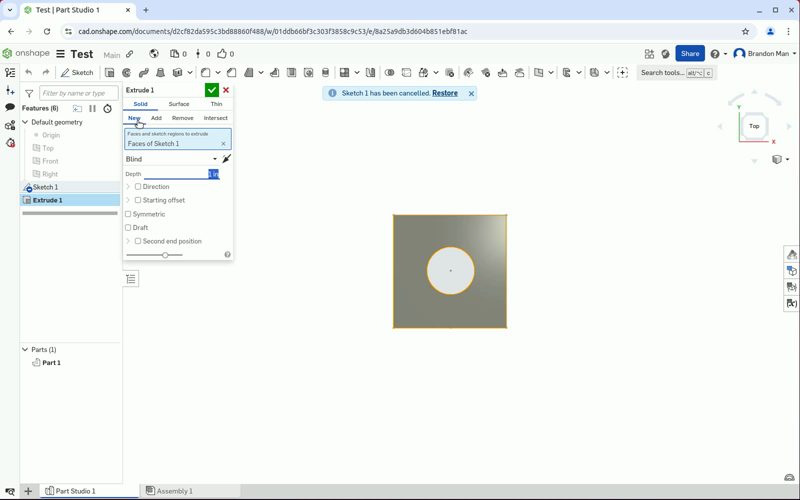
text(1.685)
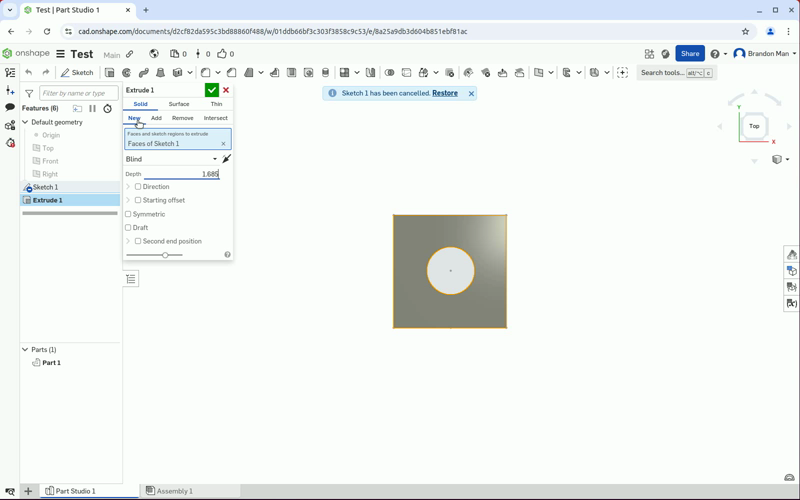
key(enter)
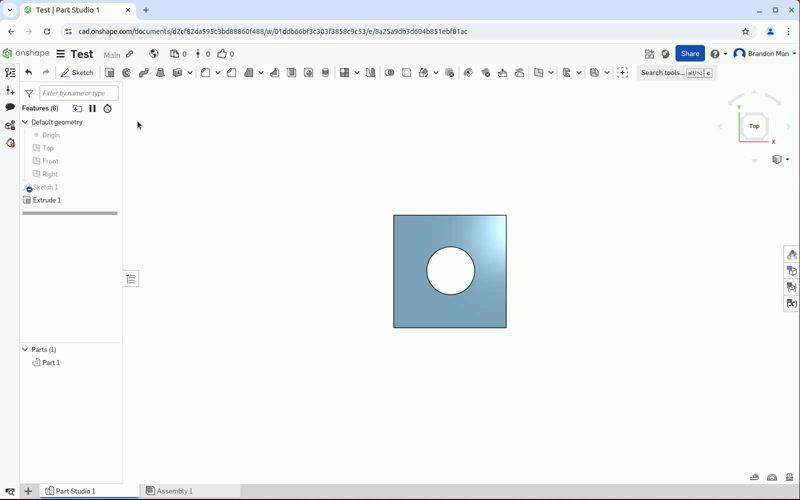
key(shift+h)
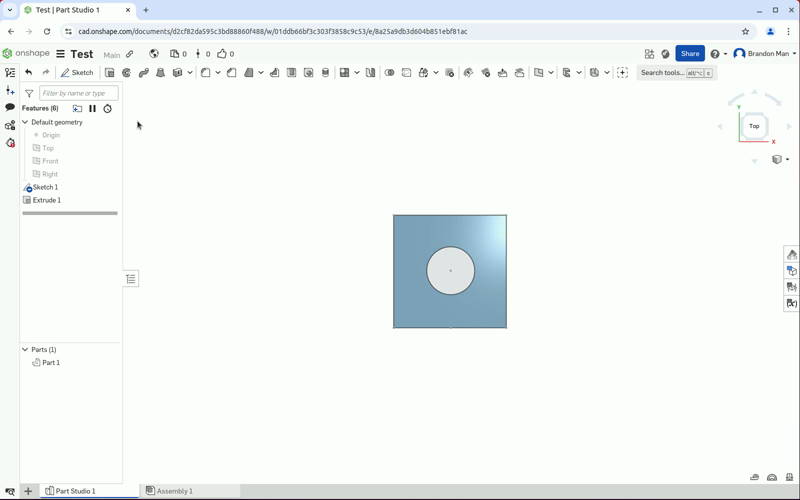
key(shift+h)
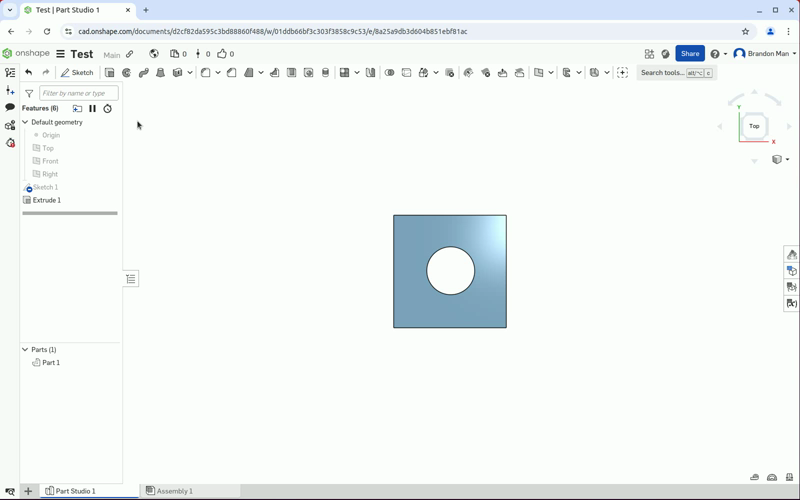
mouse_move(73, 189)
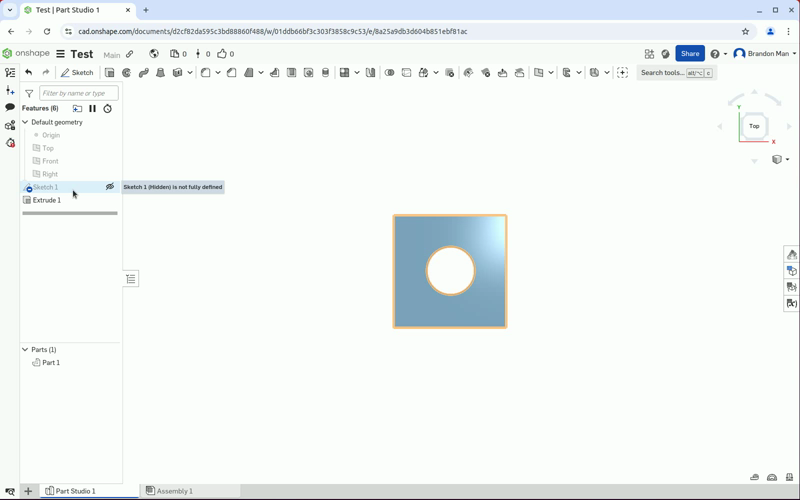
click(73, 189)
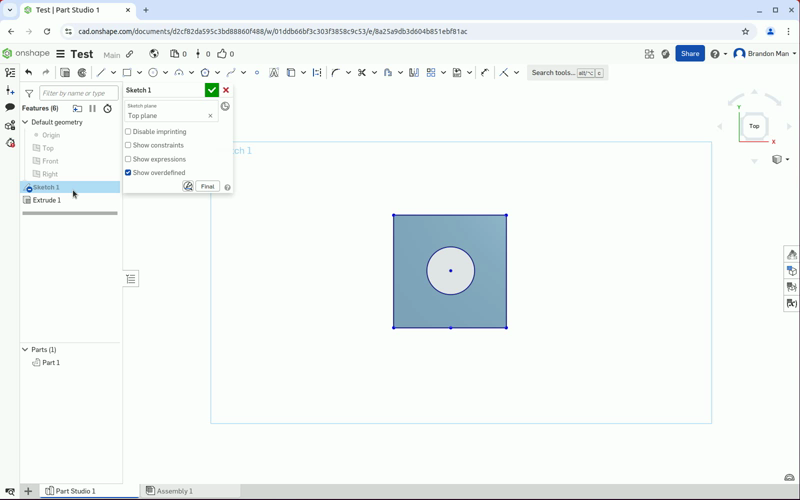
mouse_move(229, 92)
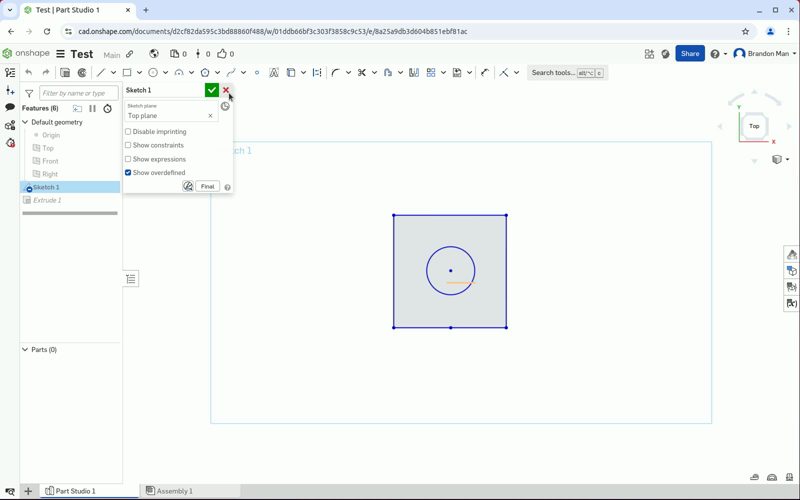
click(229, 92)
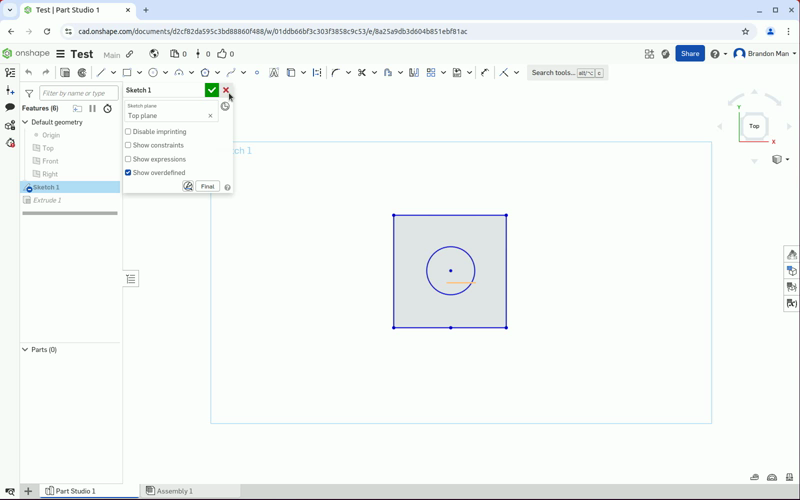
key(shift+s)
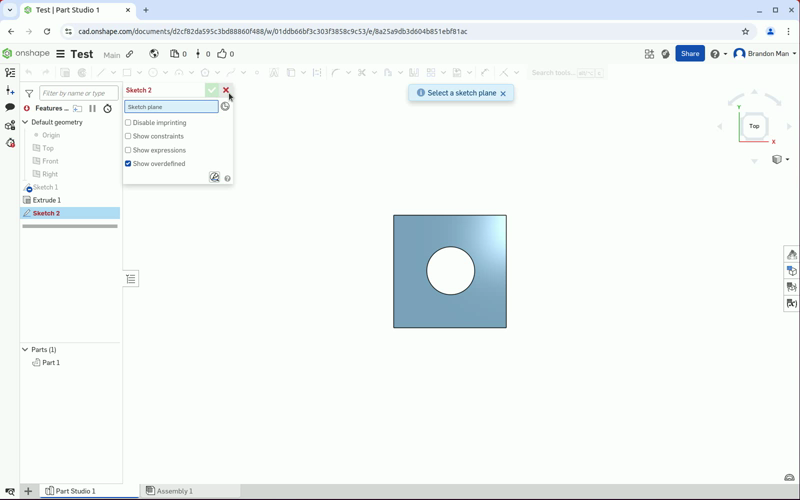
mouse_move(73, 150)
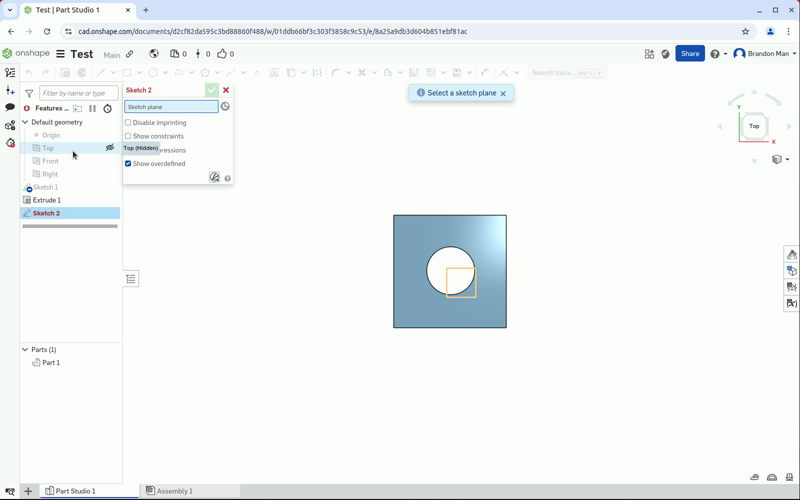
click(73, 150)
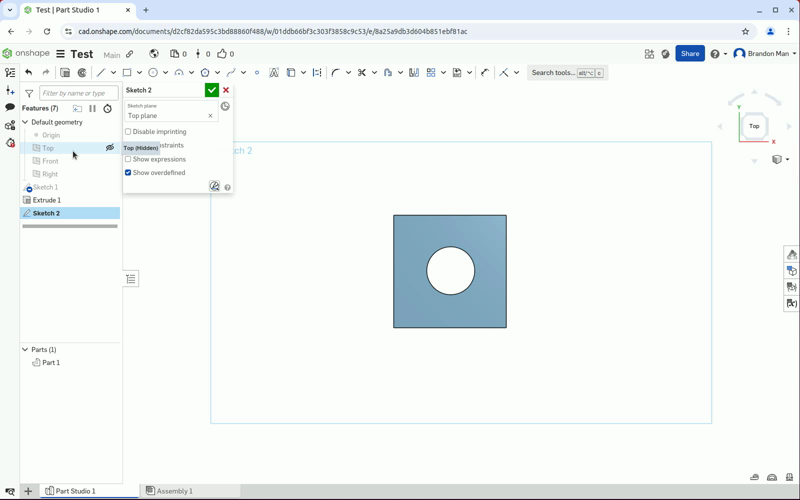
mouse_move(73, 352)
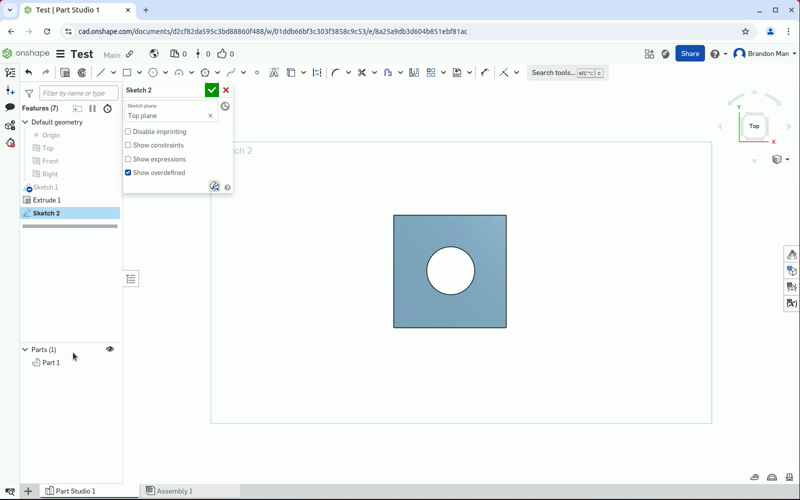
key(y)
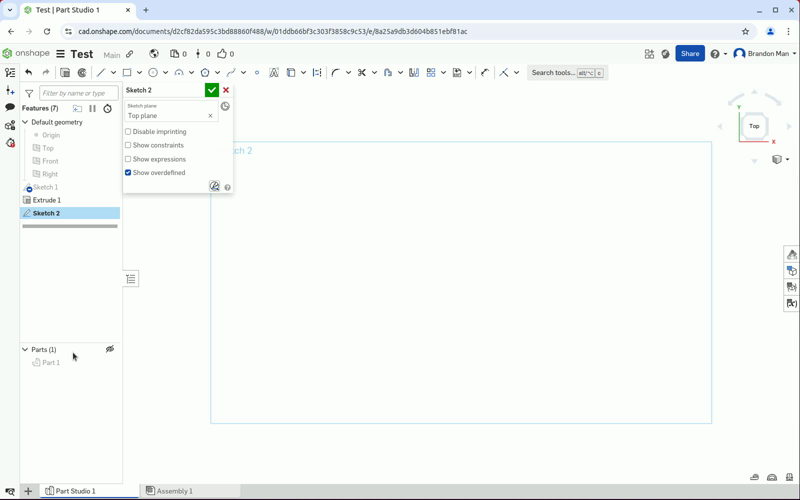
key(c)
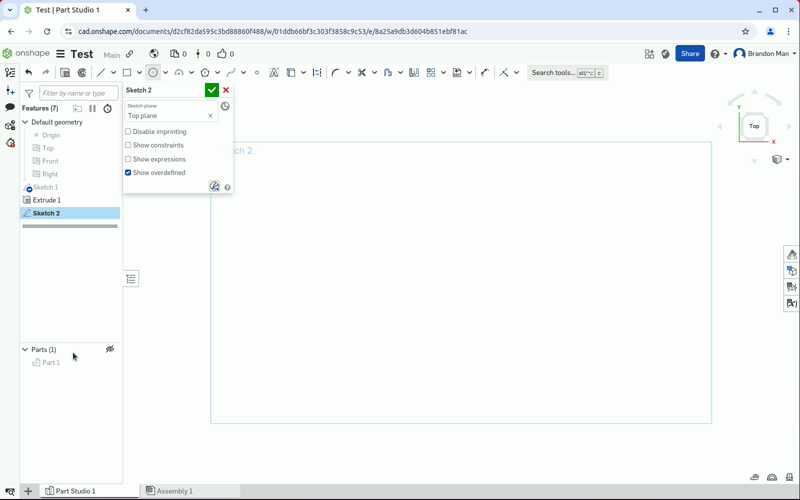
key_down(shift)
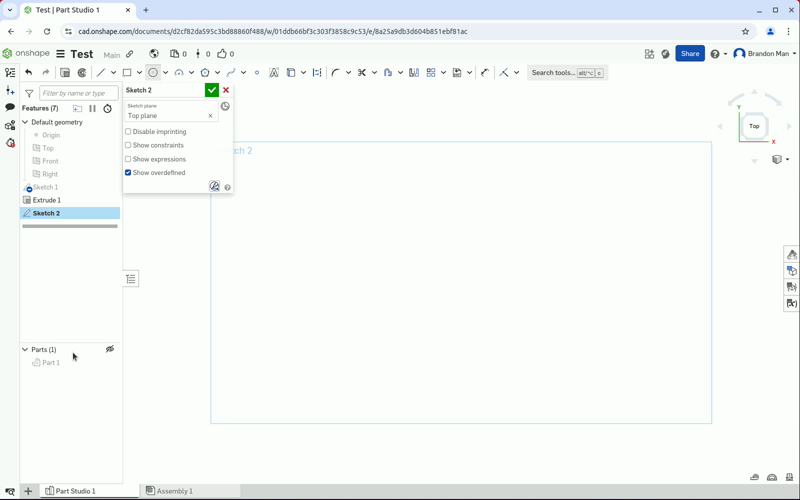
mouse_move(451, 271)
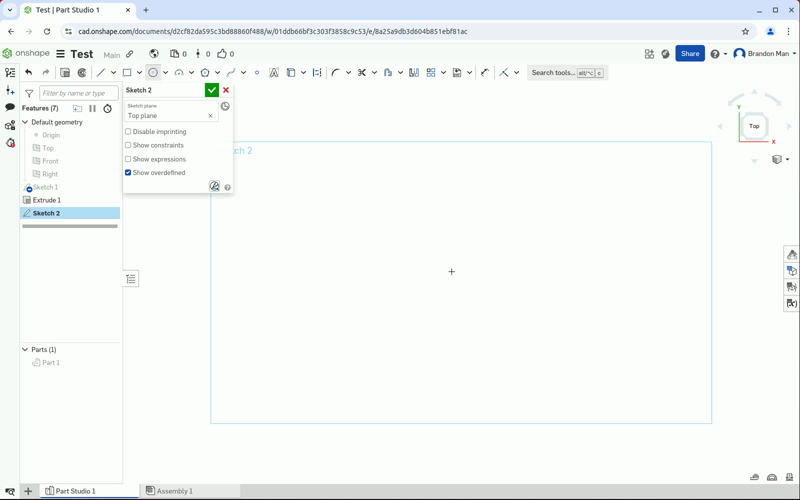
click(451, 271)
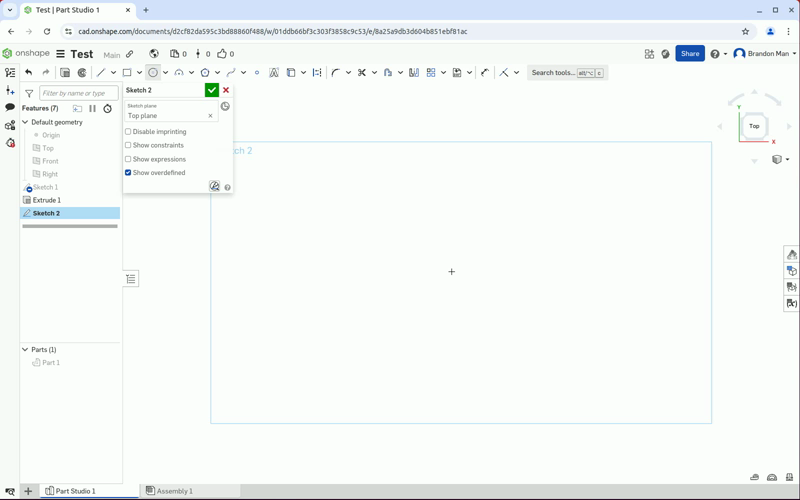
key_up(shift)
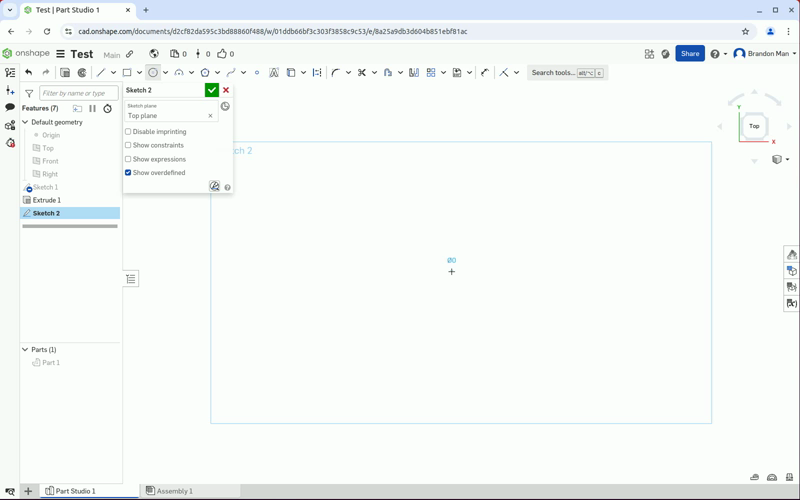
mouse_move(476, 271)
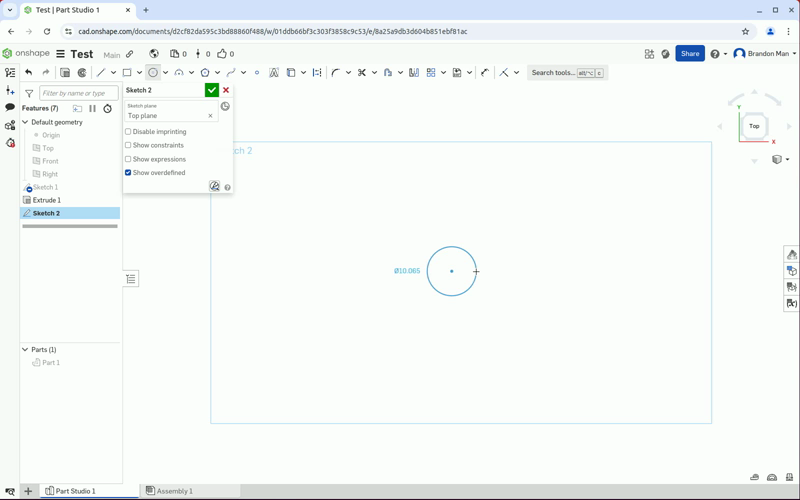
click(476, 271)
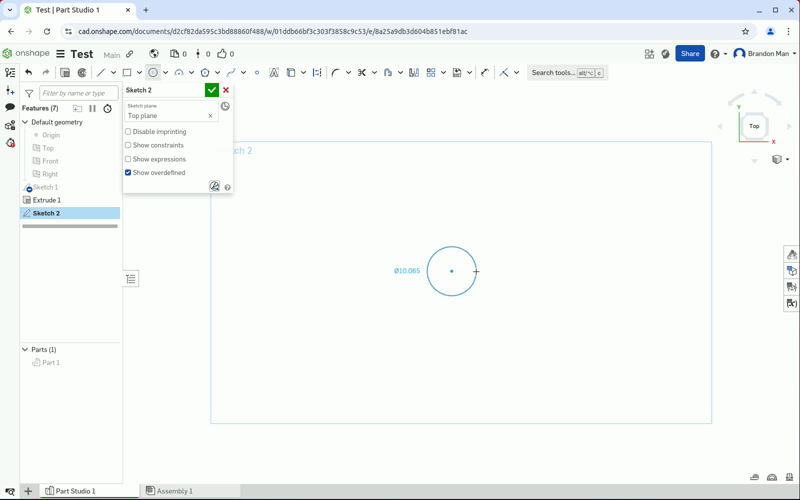
key(esc)
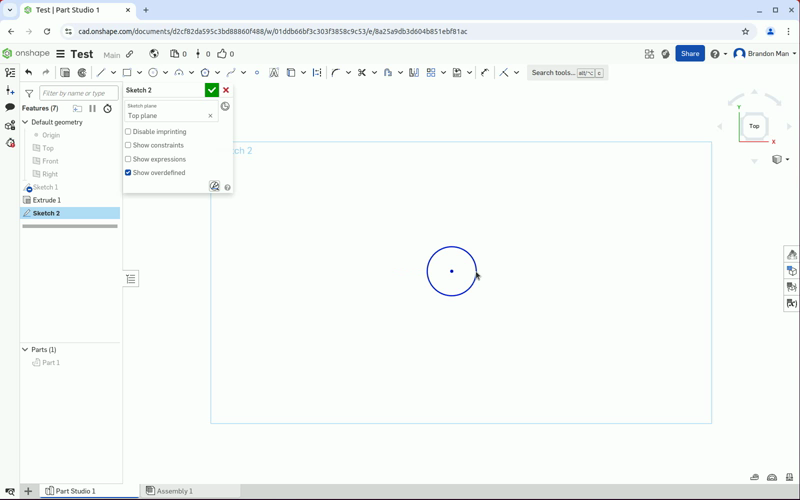
mouse_move(466, 267)
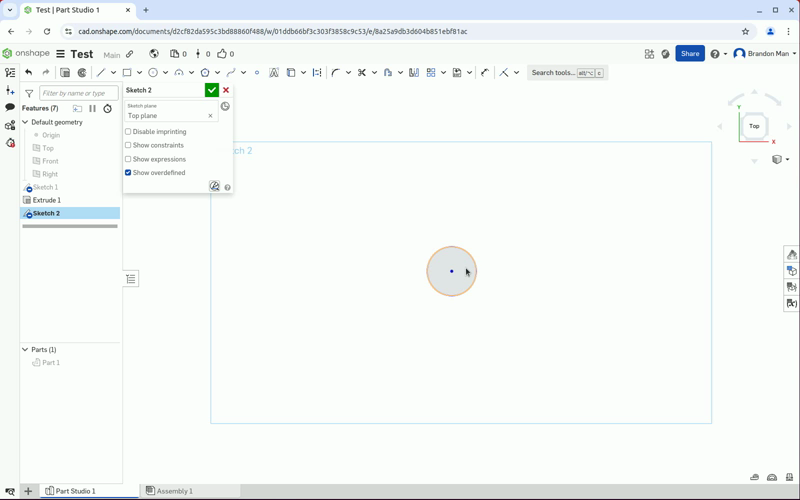
click(466, 267)
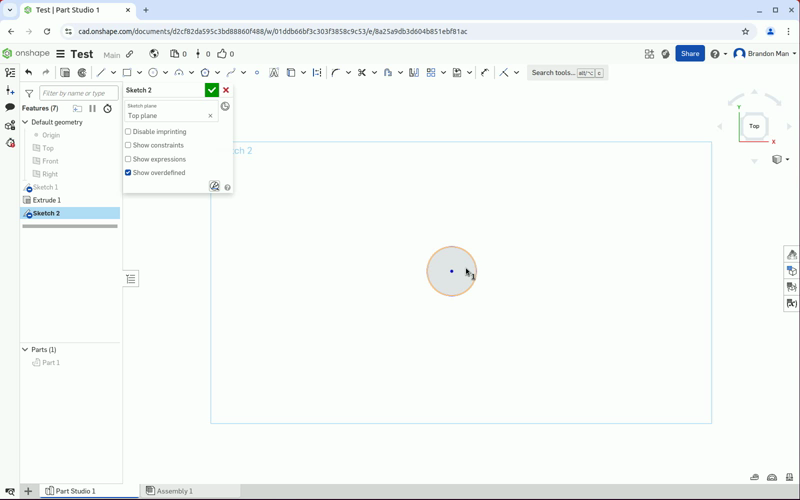
mouse_move(73, 352)
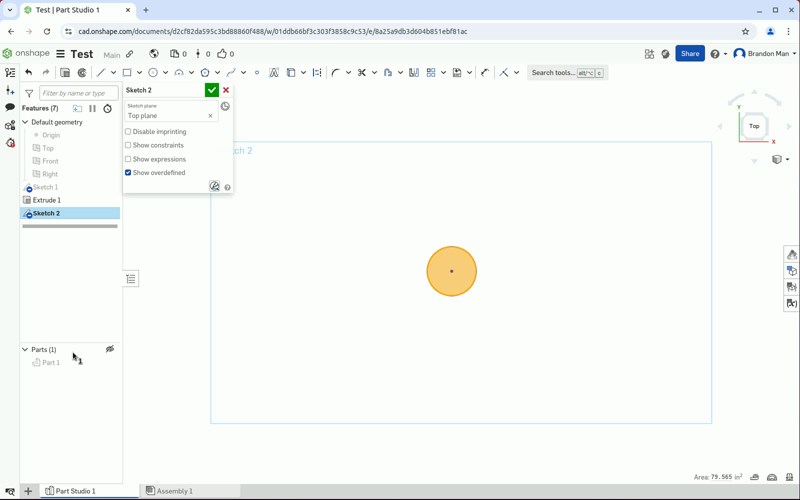
key(shift+y)
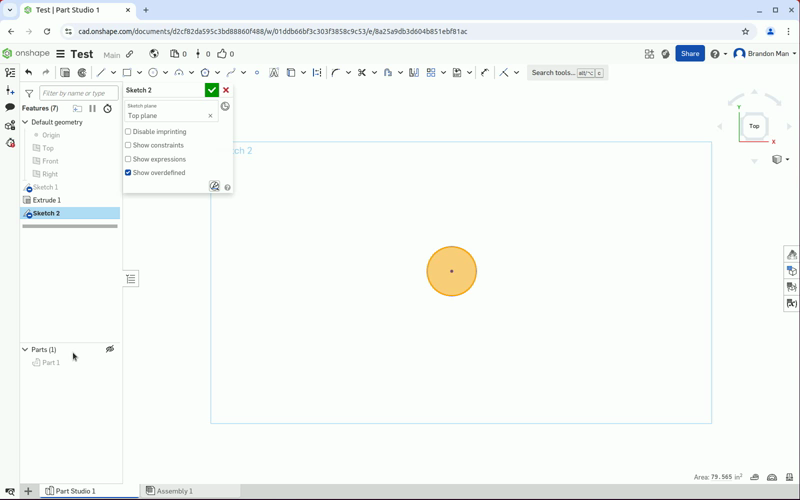
key(shift+e)
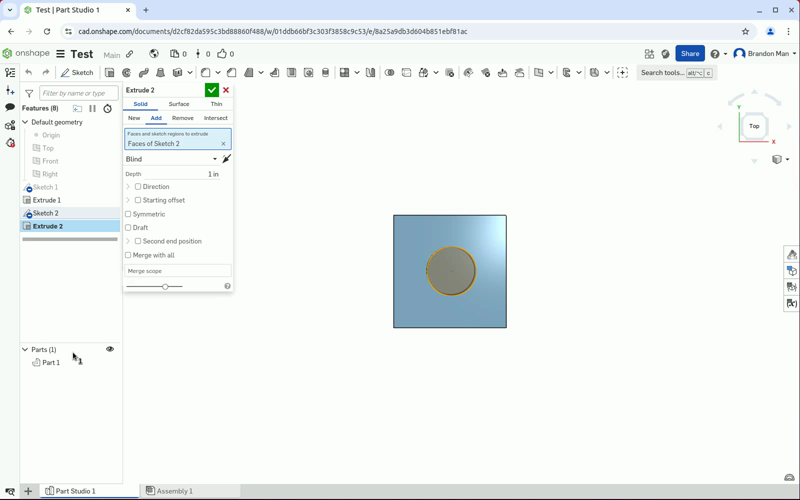
mouse_move(143, 106)
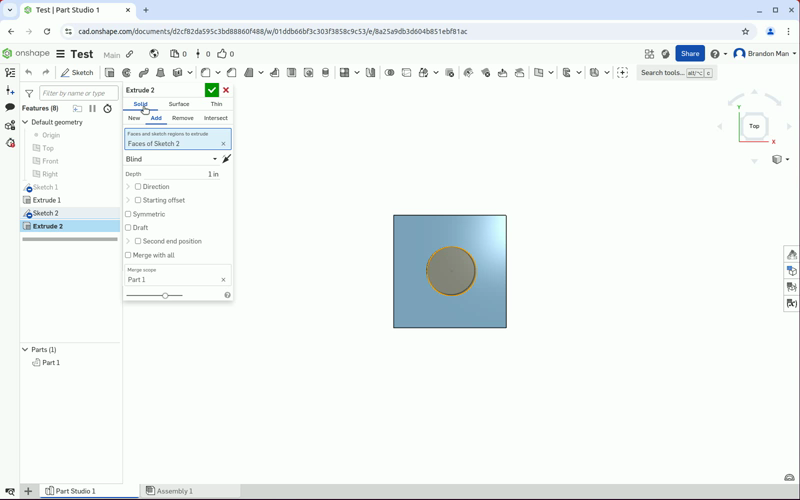
click(143, 106)
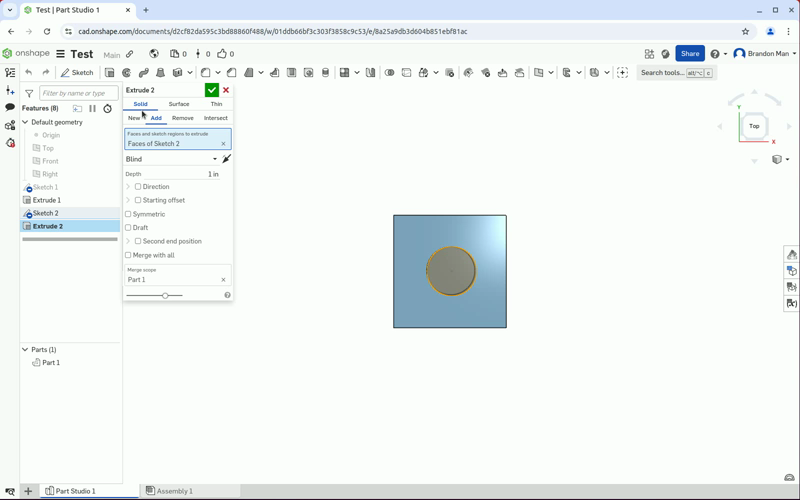
mouse_move(137, 120)
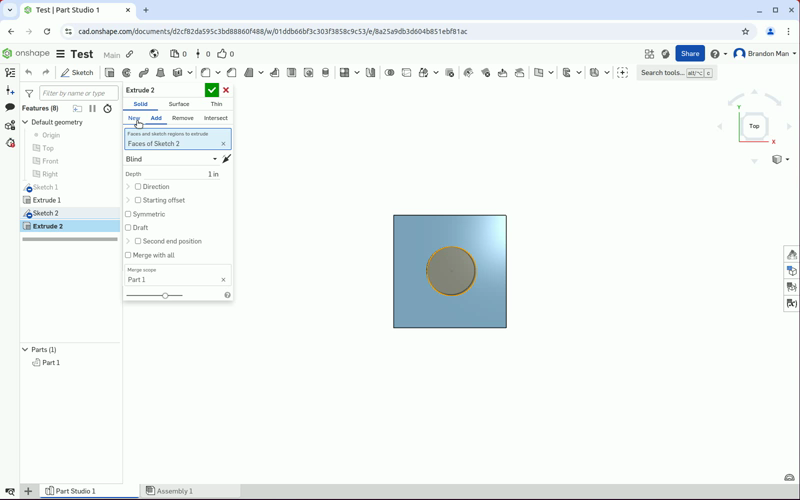
click(137, 120)
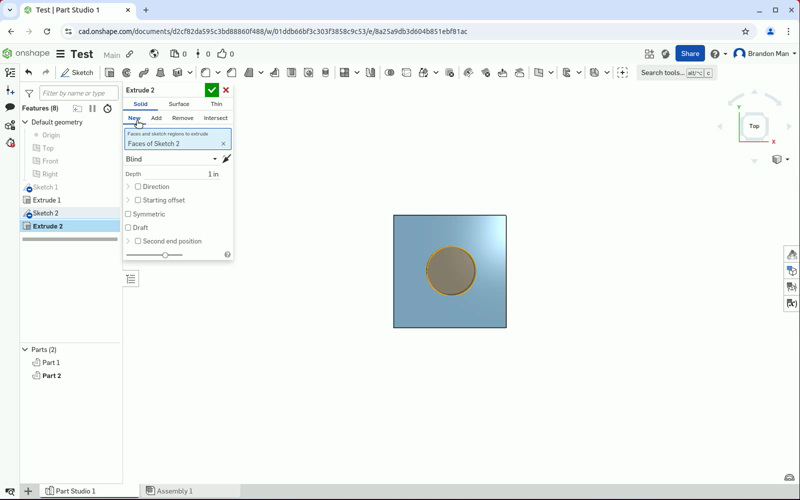
key(tab, 4)
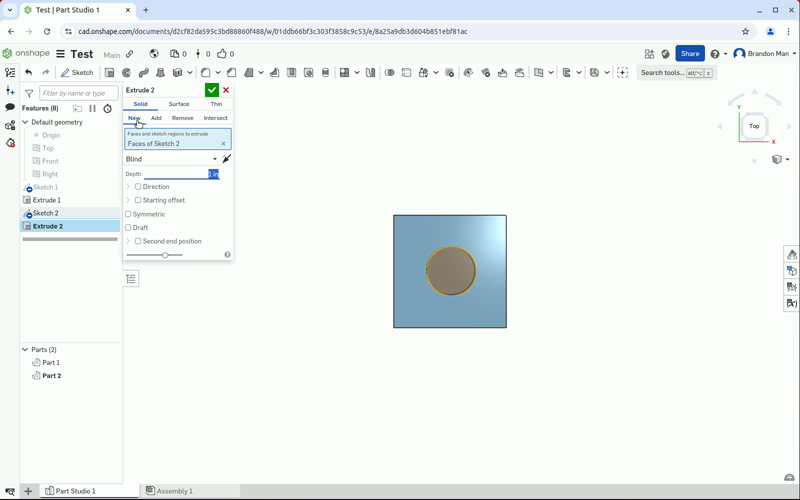
text(23.108)
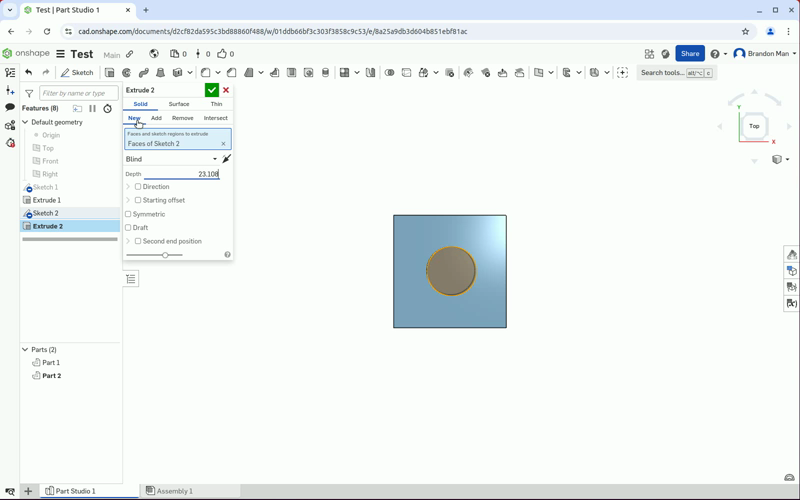
key(enter)
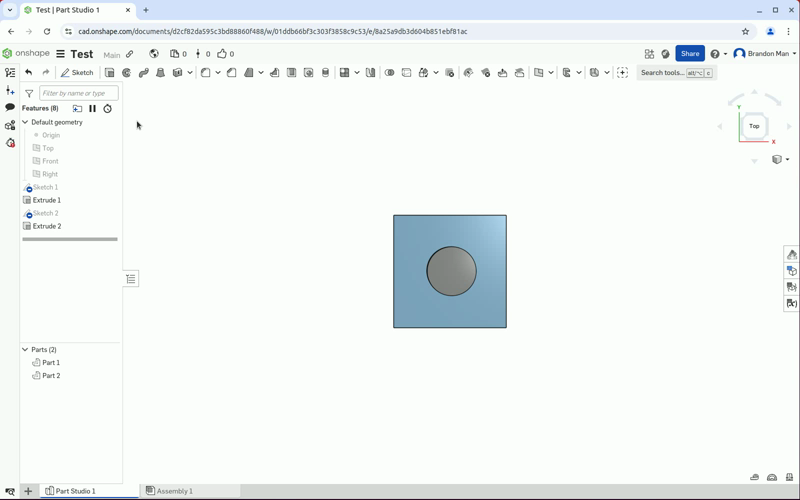
key(shift+h)
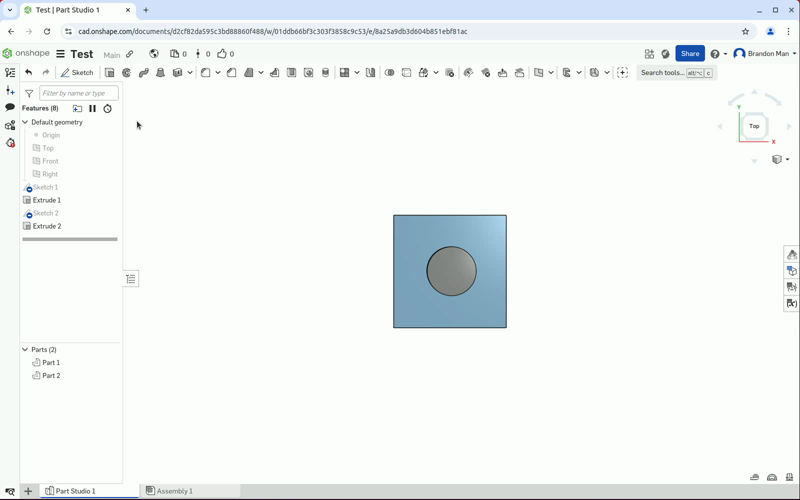
key(shift+h)
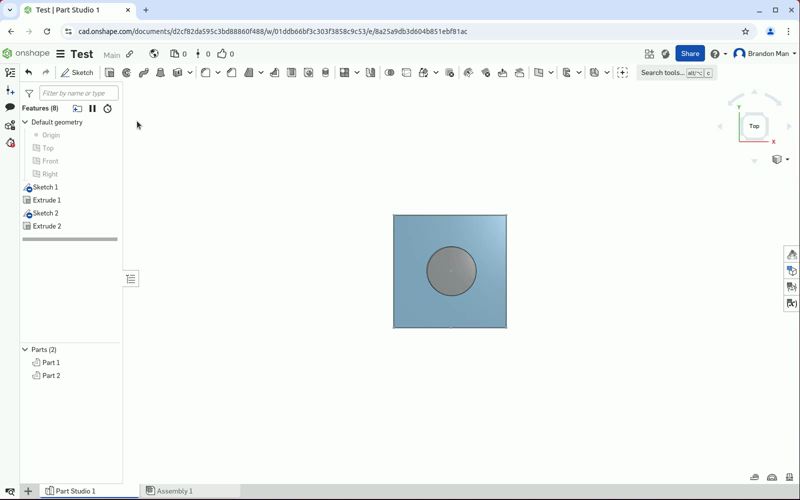
key(shift+7)
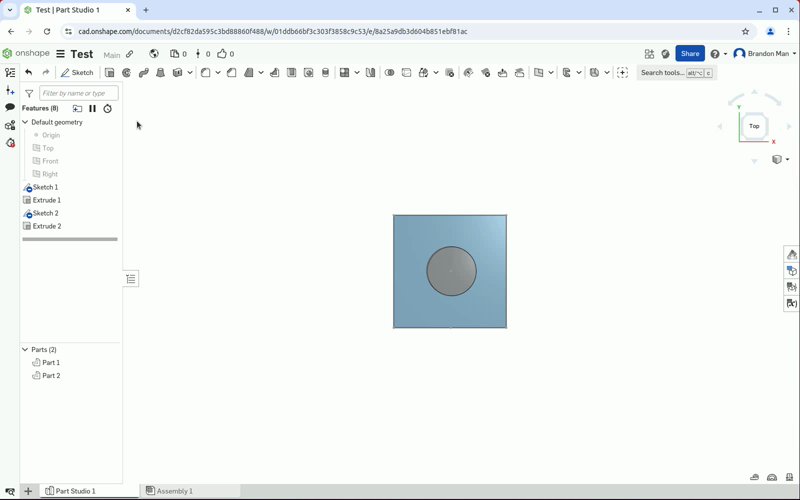
key(up, 3)
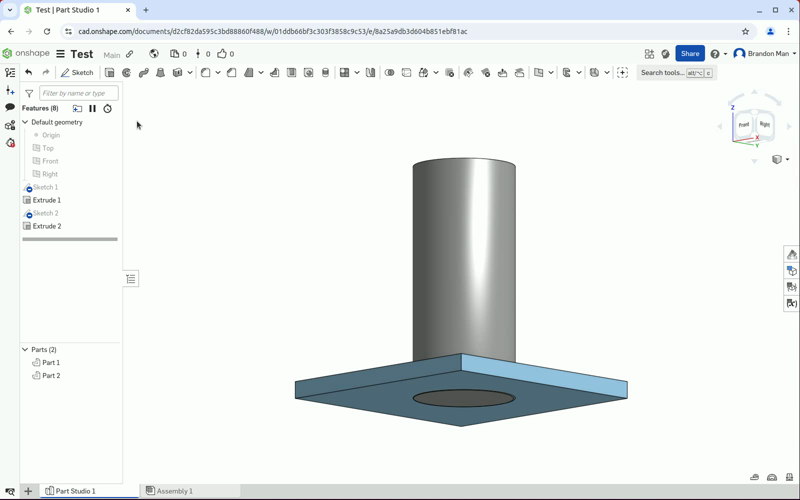
key(left, 3)
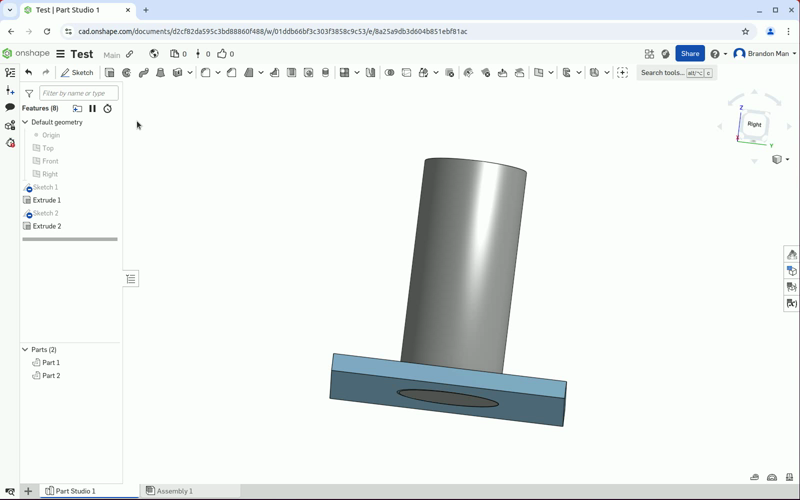
key(right, 3)
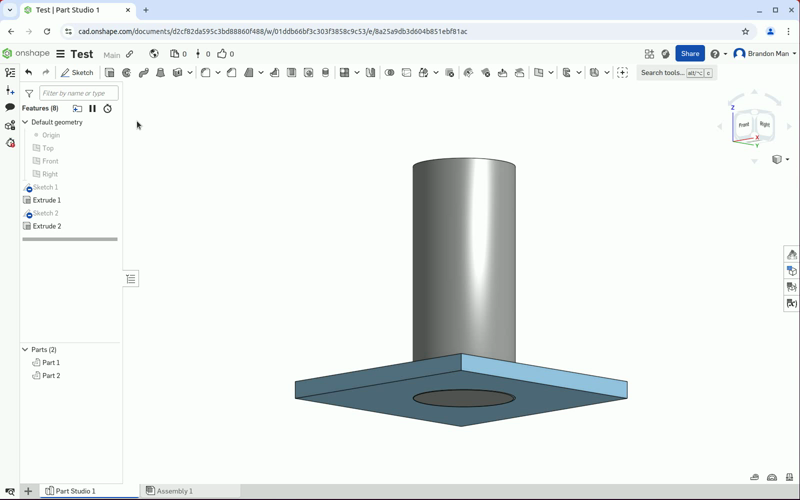
key(down, 3)
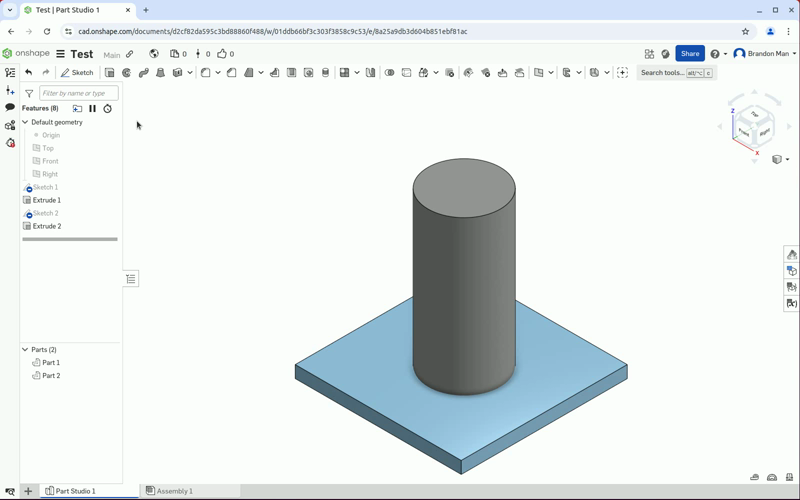
mouse_move(73, 189)
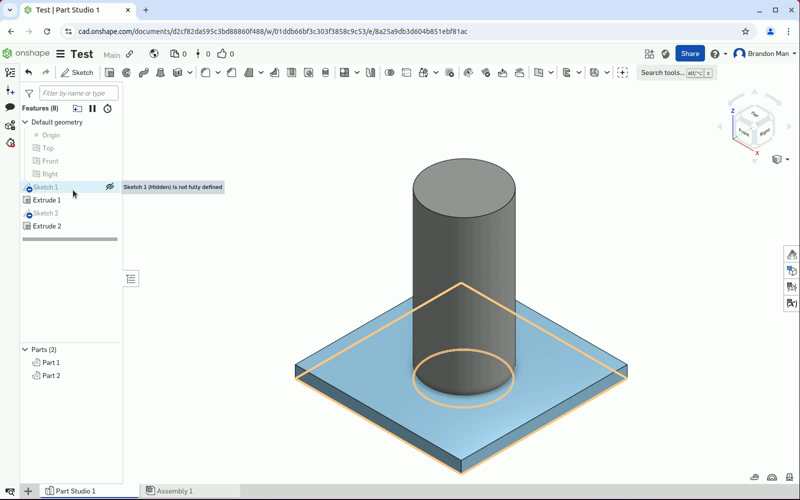
click(73, 189)